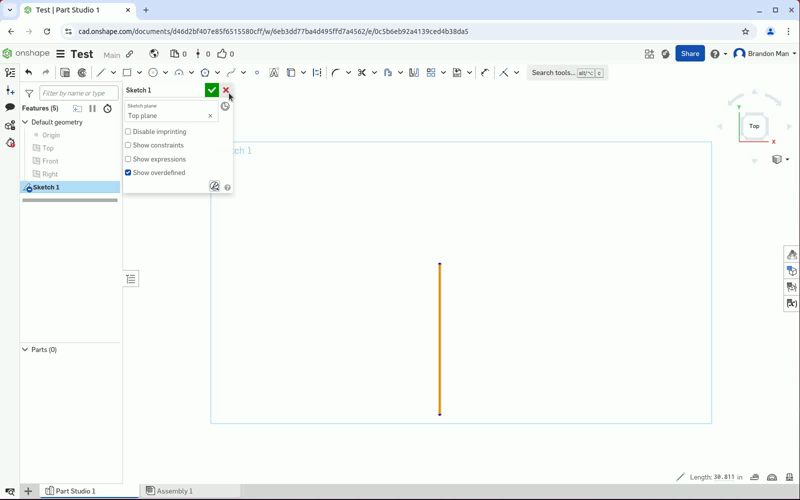
key(shift+h)
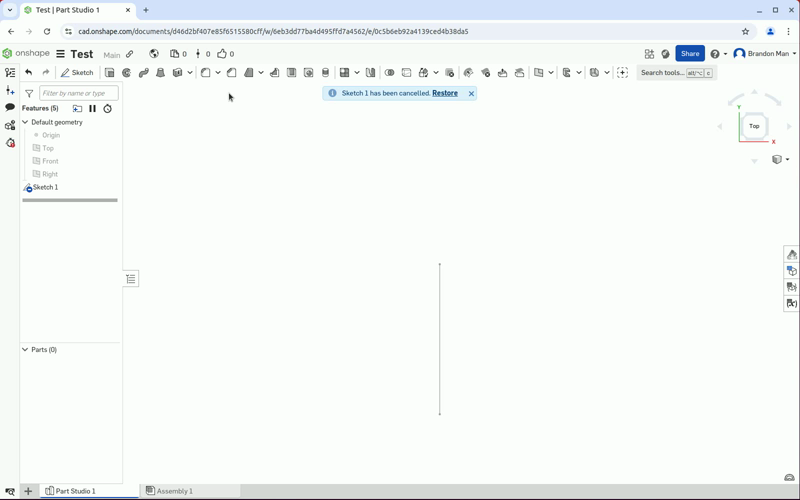
mouse_move(73, 352)
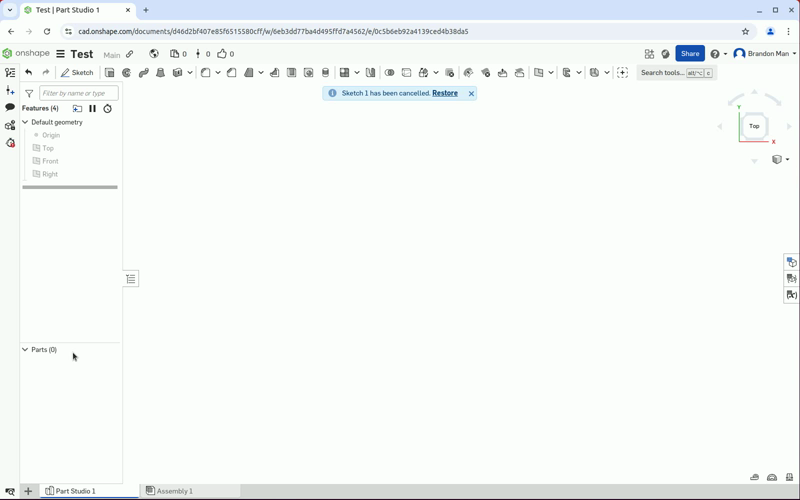
key(y)
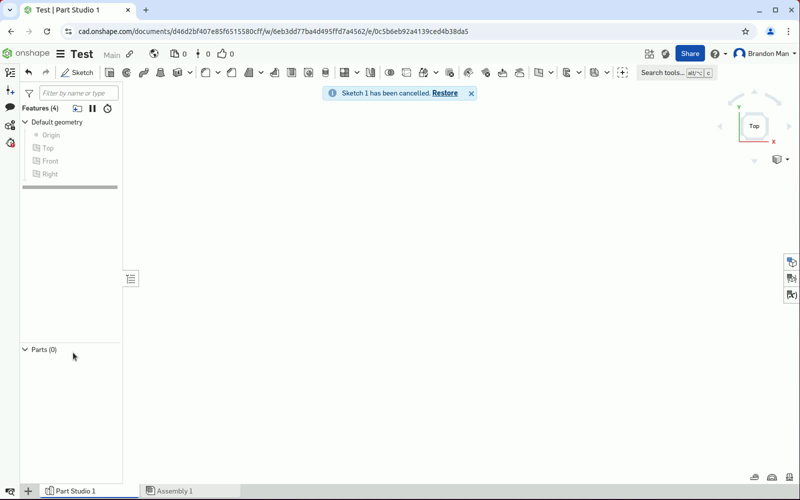
key(shift+p)
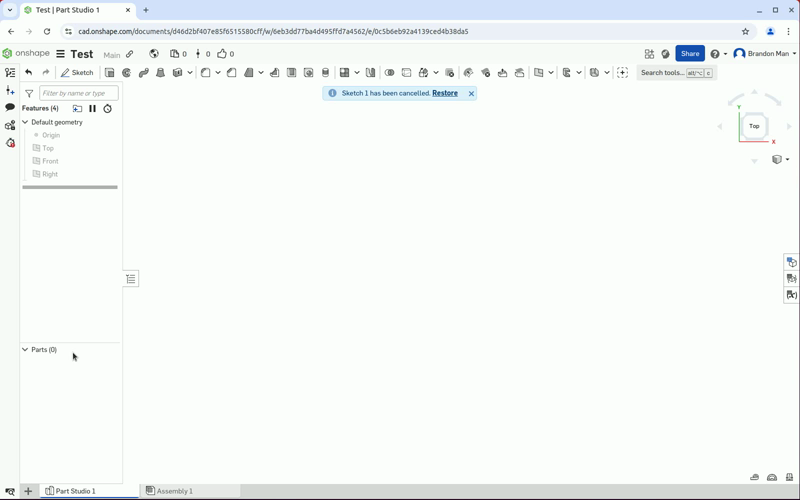
key(space)
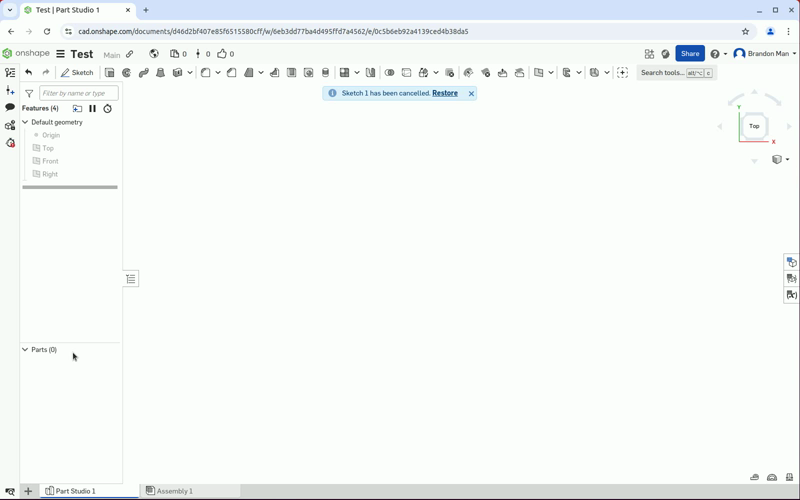
key_down(shift)
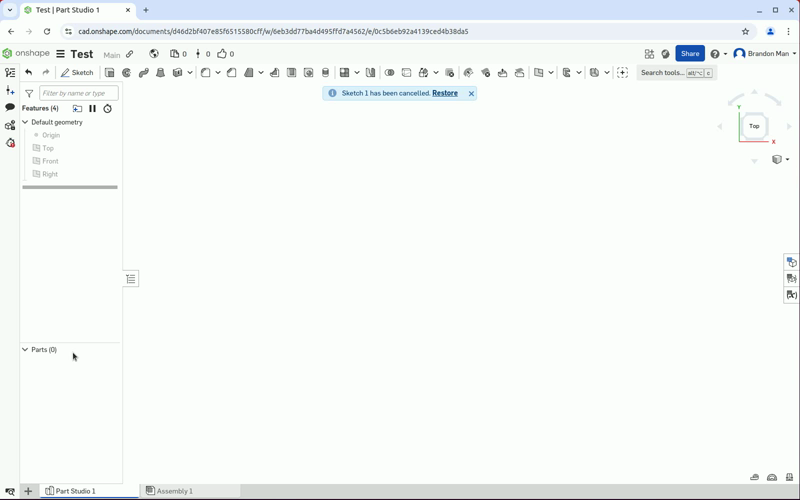
key(up)
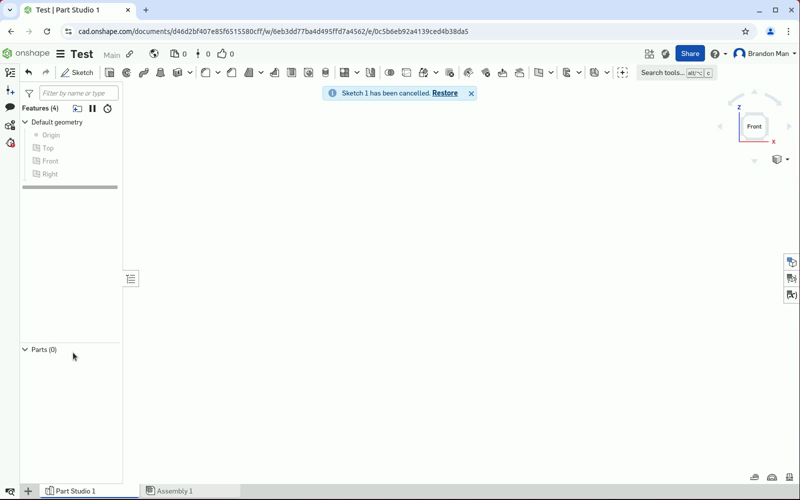
key_up(shift)
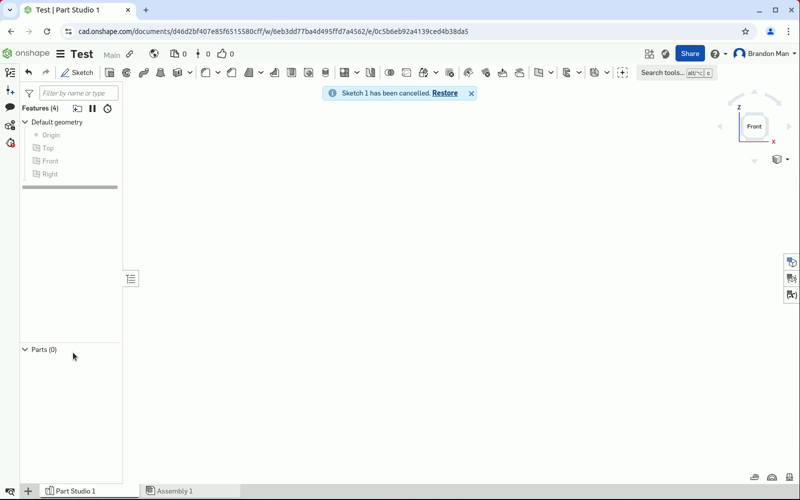
mouse_move(73, 352)
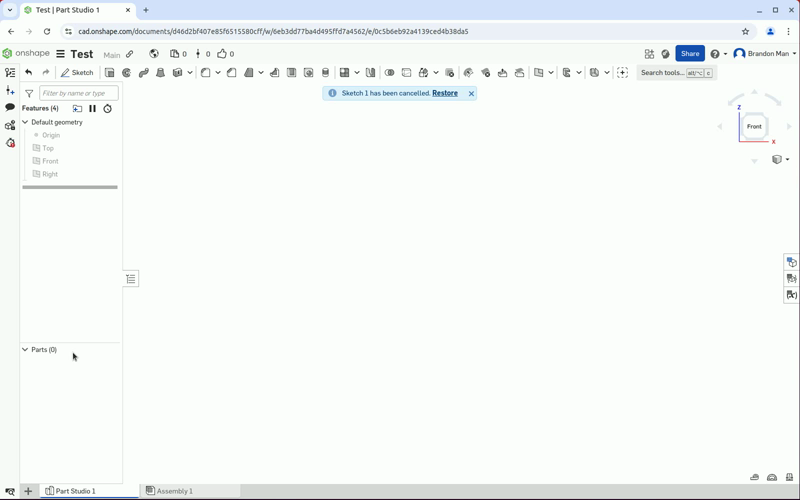
key(shift+y)
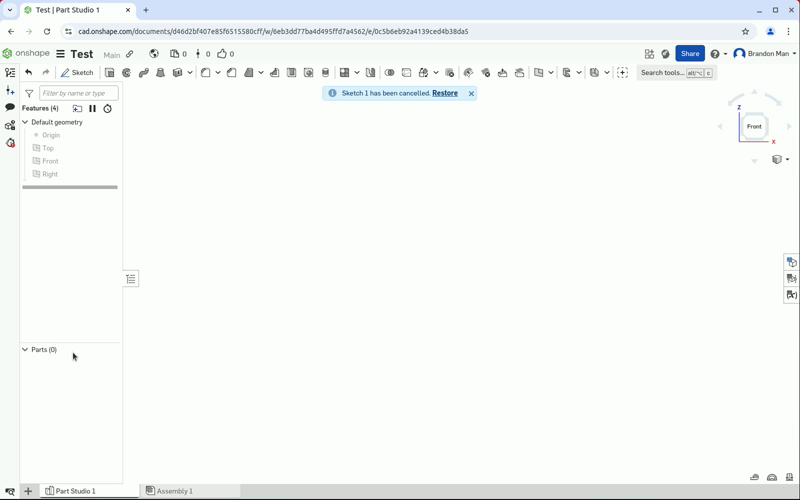
key(shift+s)
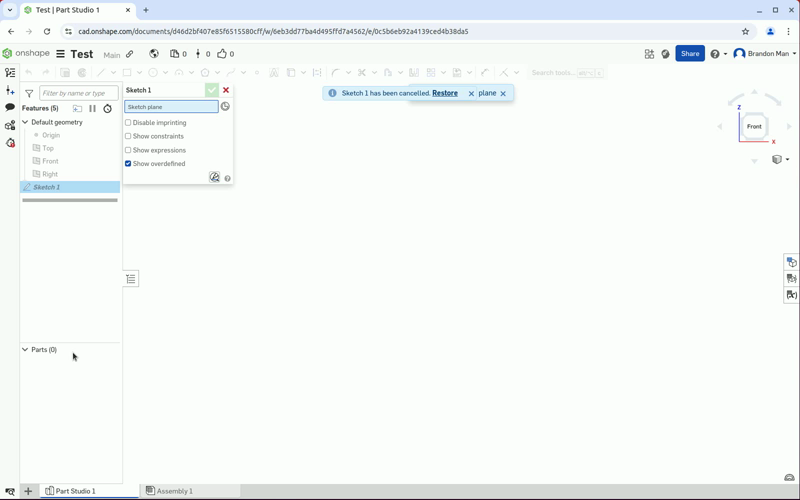
mouse_move(73, 163)
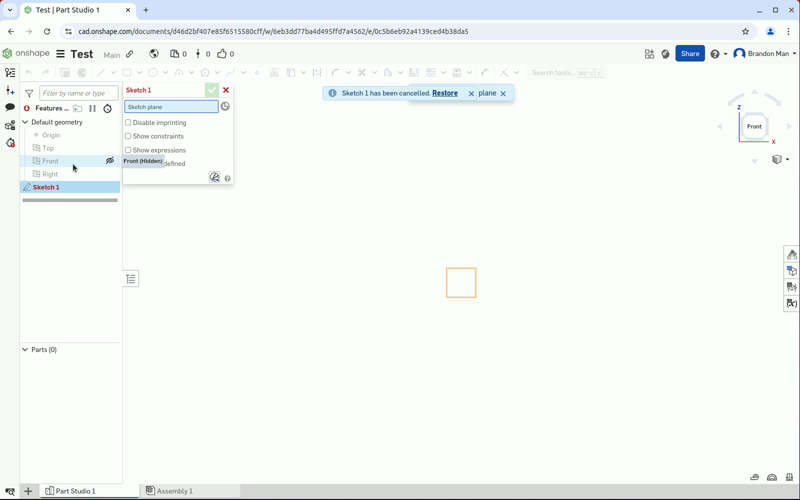
click(73, 163)
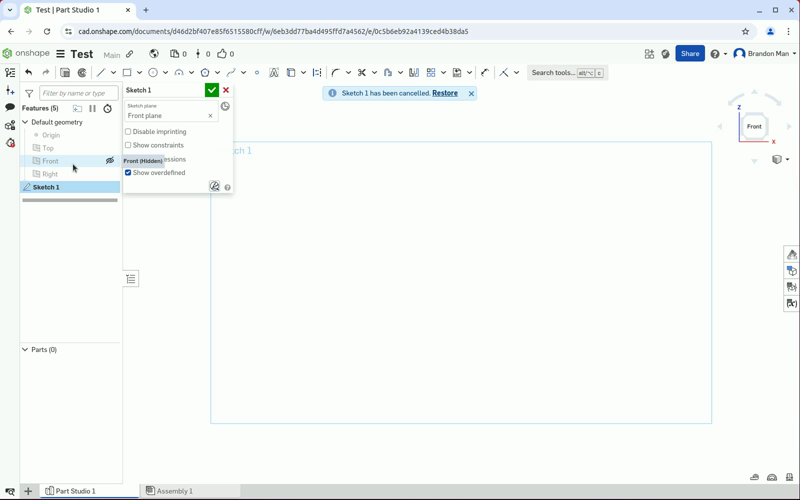
mouse_move(73, 352)
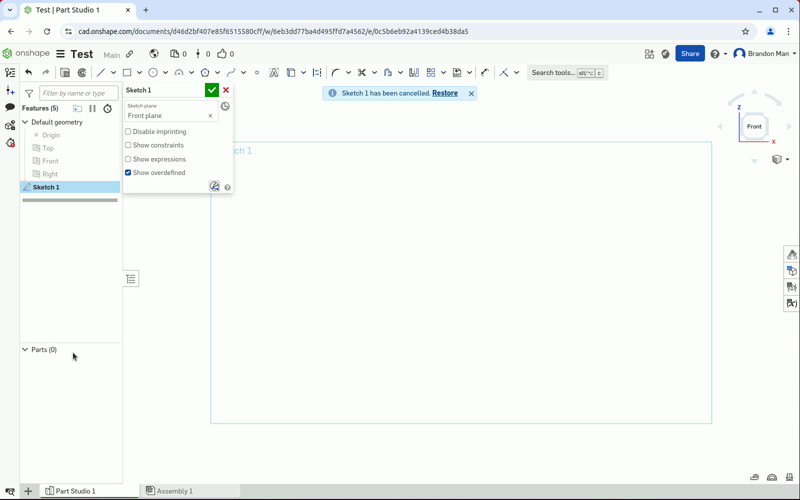
key(y)
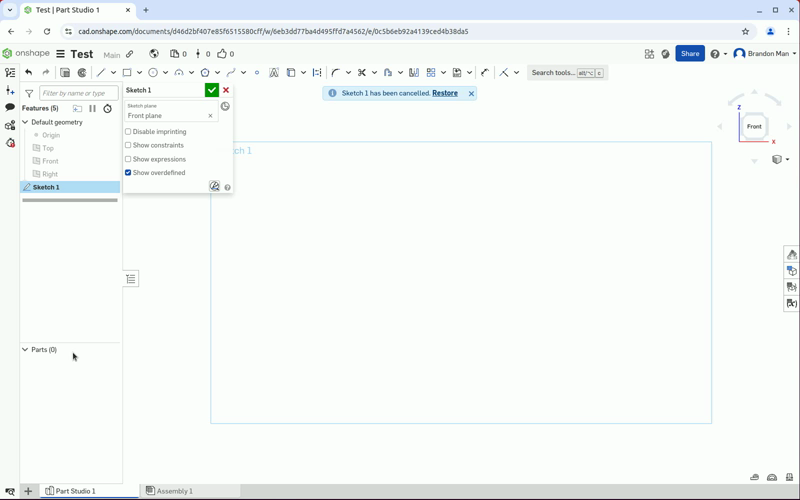
key(l)
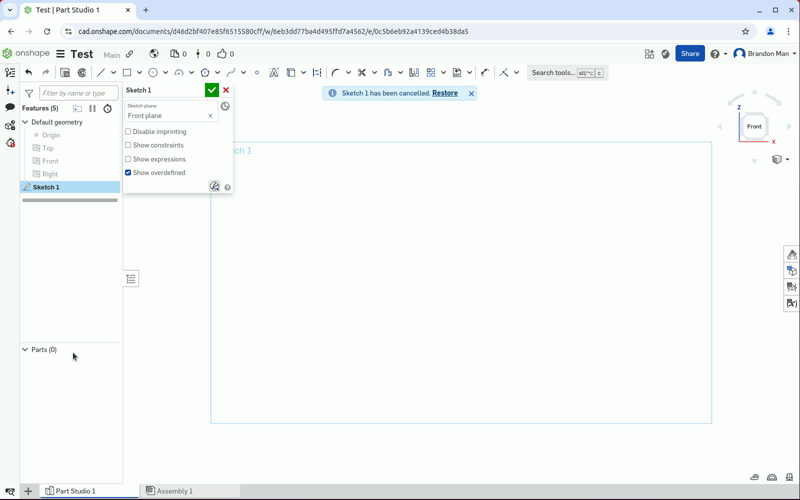
key_down(shift)
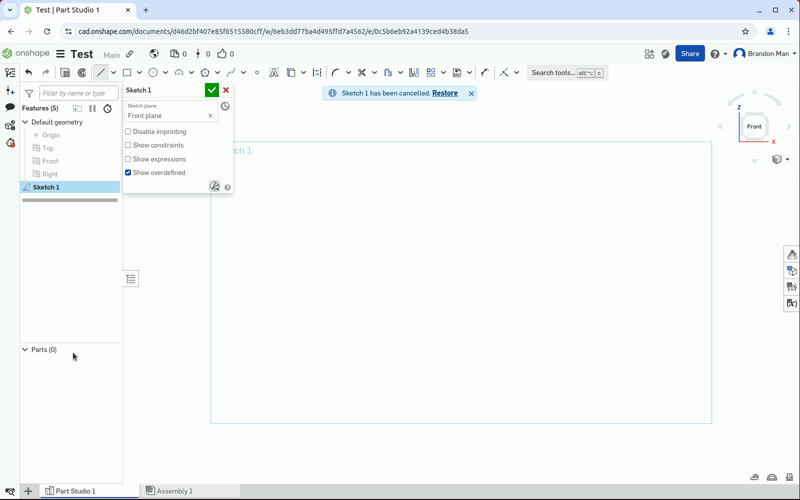
mouse_move(348, 375)
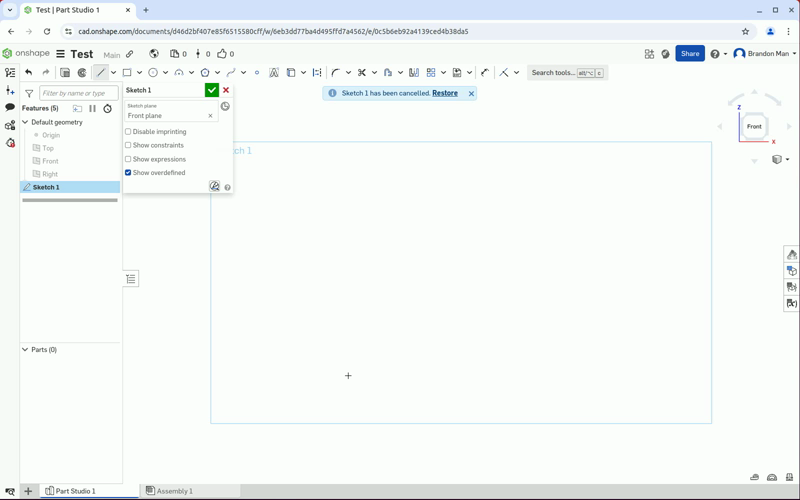
click(348, 375)
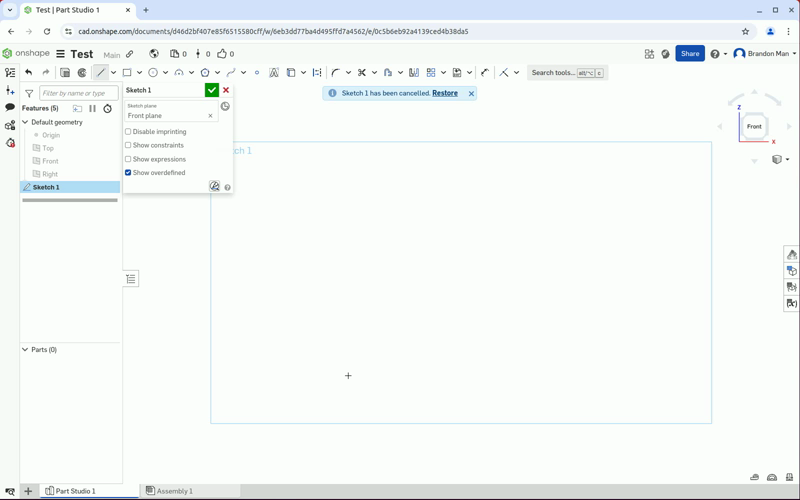
key_up(shift)
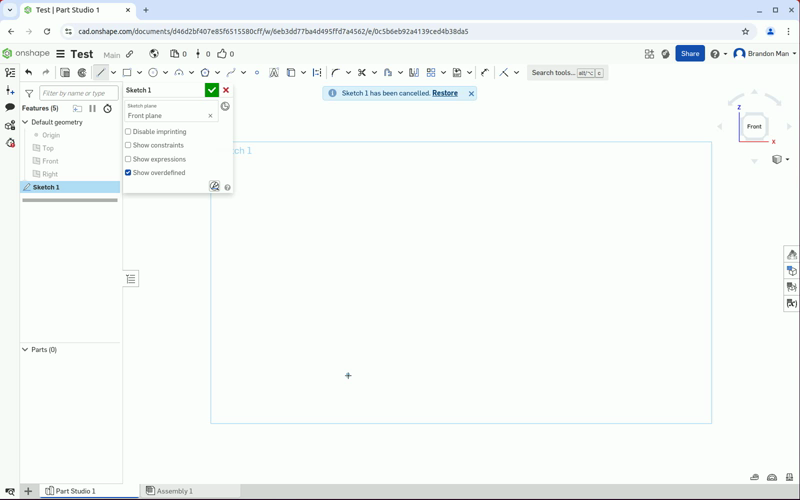
key_down(shift)
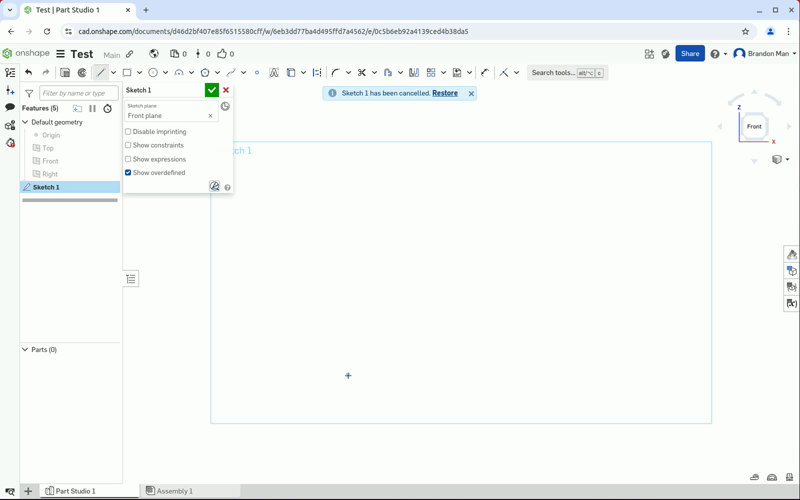
mouse_move(570, 375)
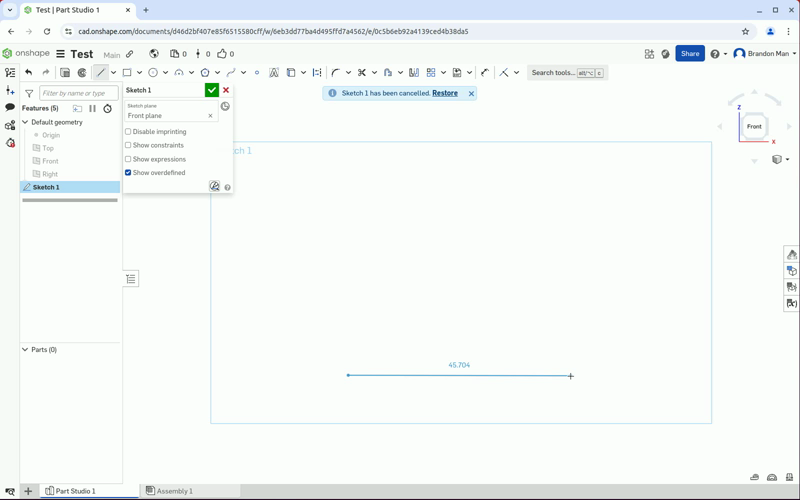
click(570, 375)
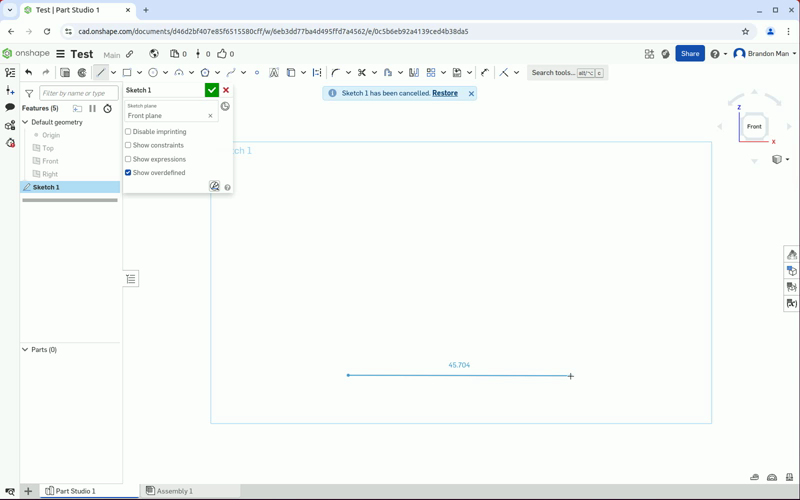
key_up(shift)
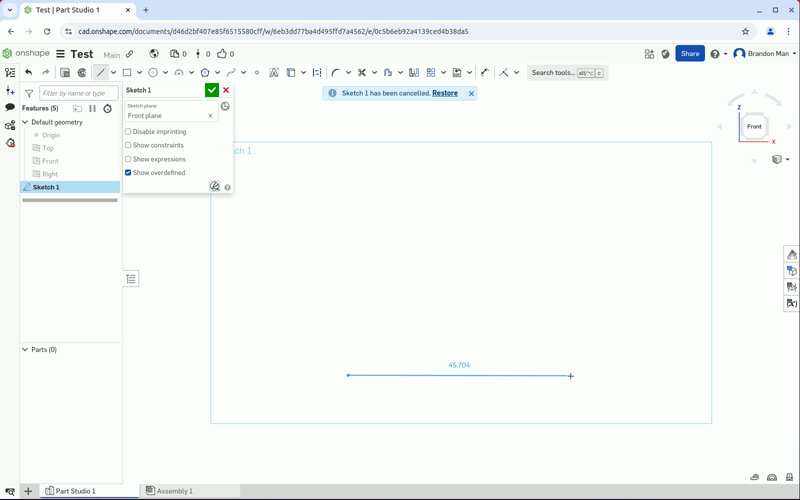
key_down(shift)
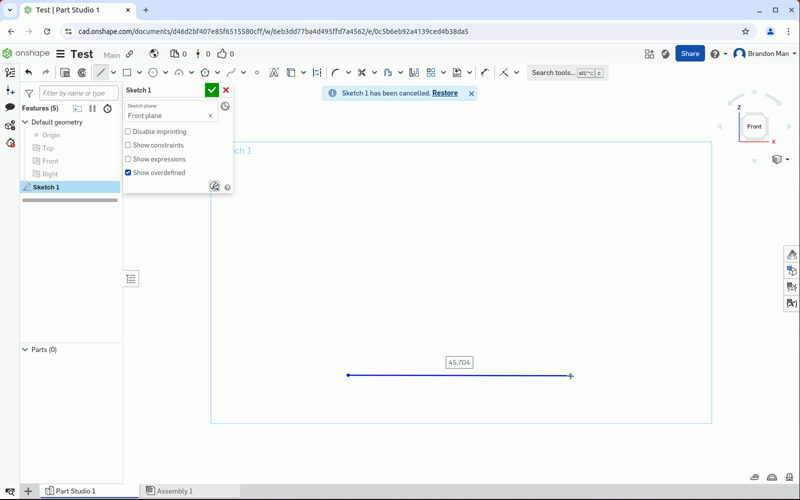
mouse_move(570, 192)
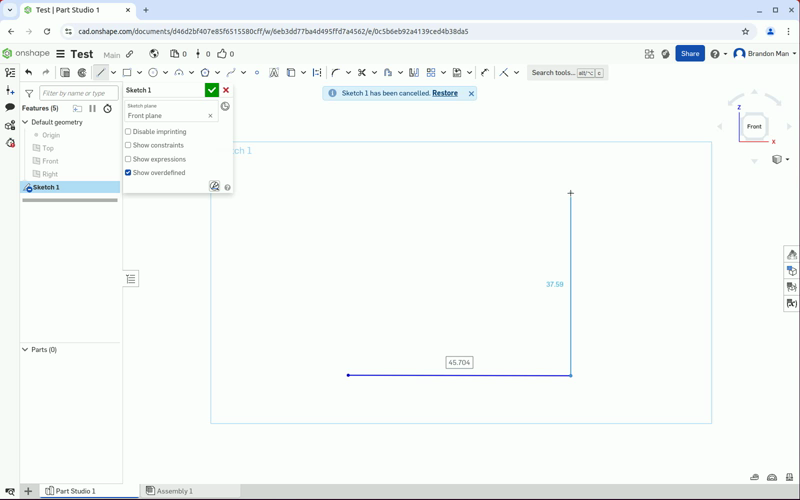
click(570, 192)
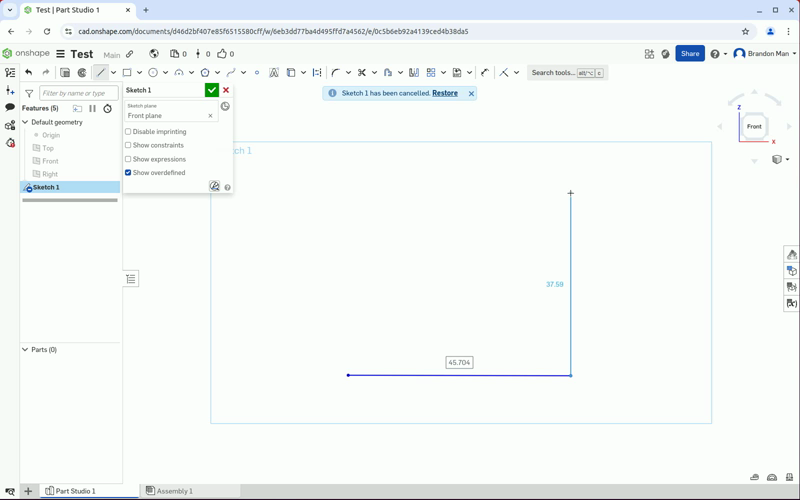
key_up(shift)
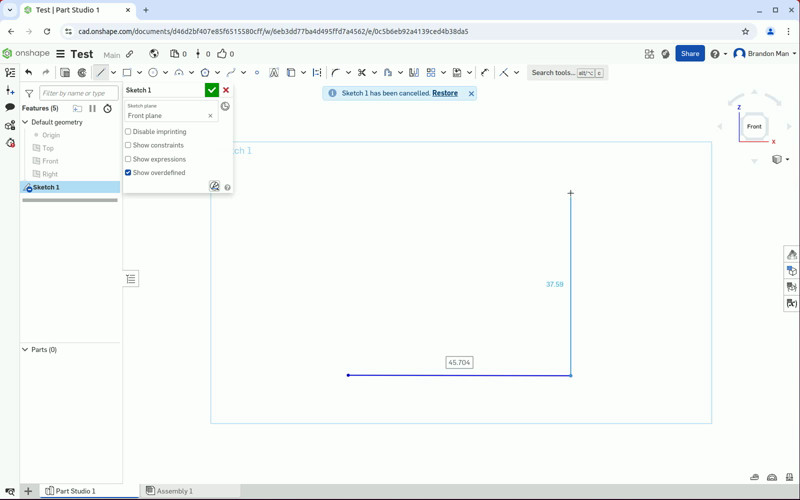
key_down(shift)
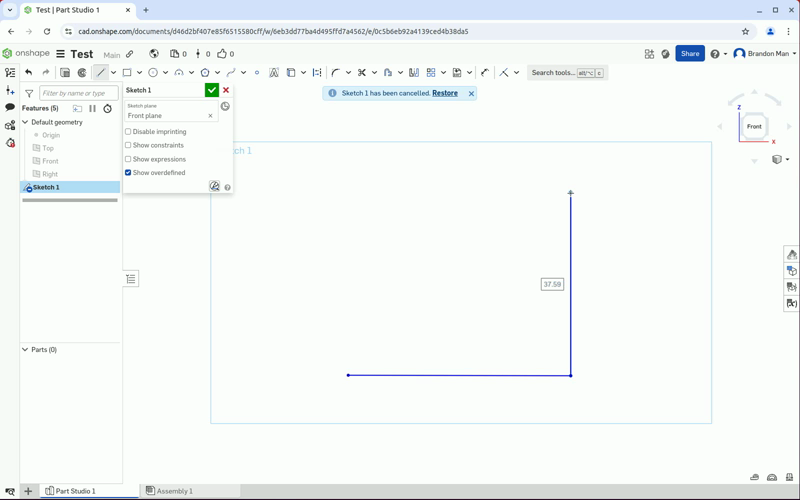
mouse_move(348, 192)
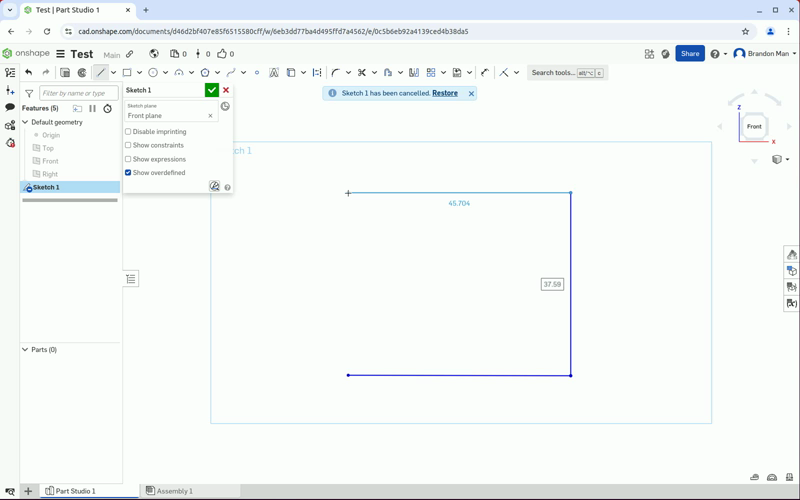
click(348, 192)
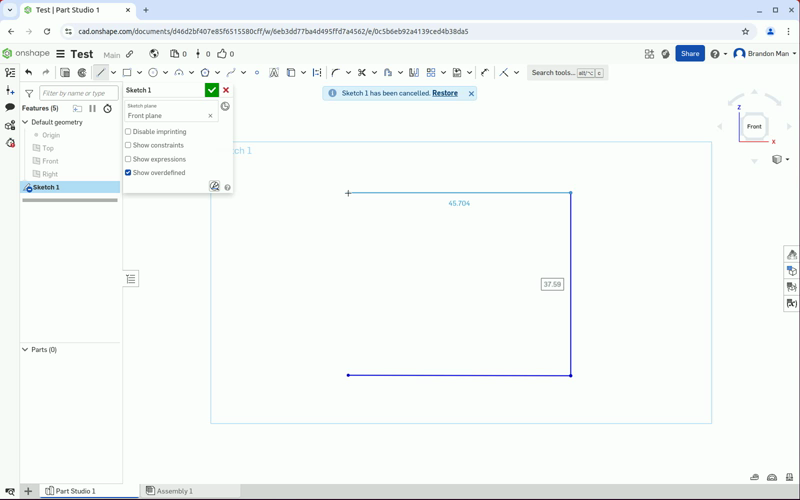
key_up(shift)
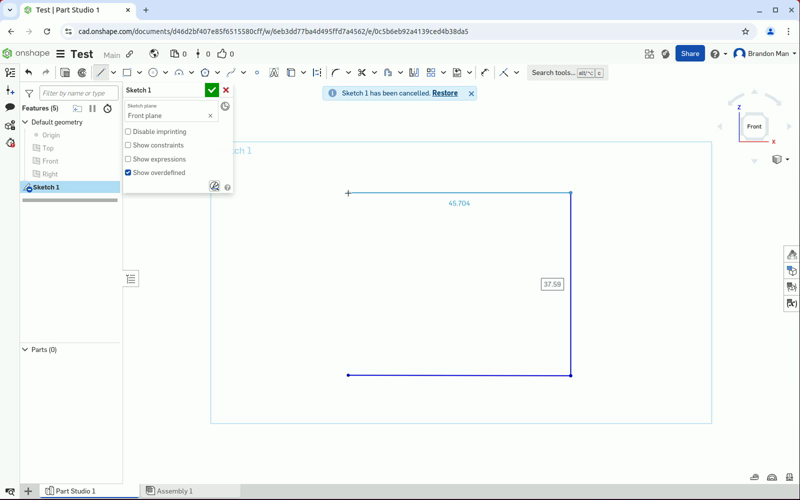
key_down(shift)
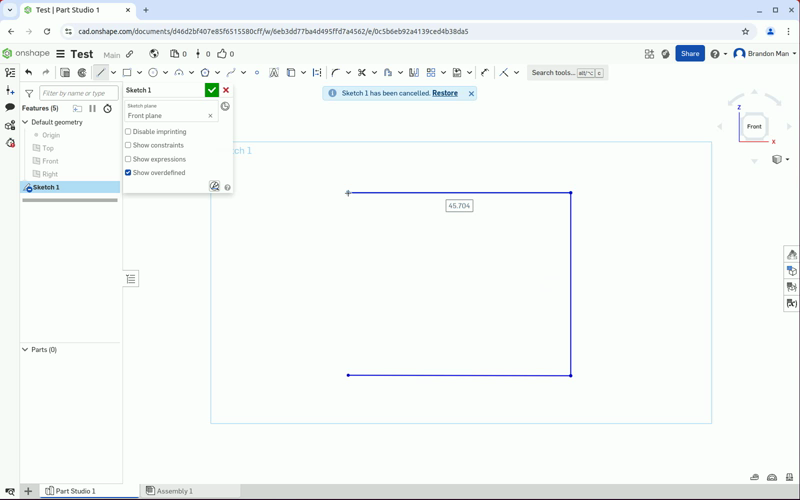
mouse_move(348, 375)
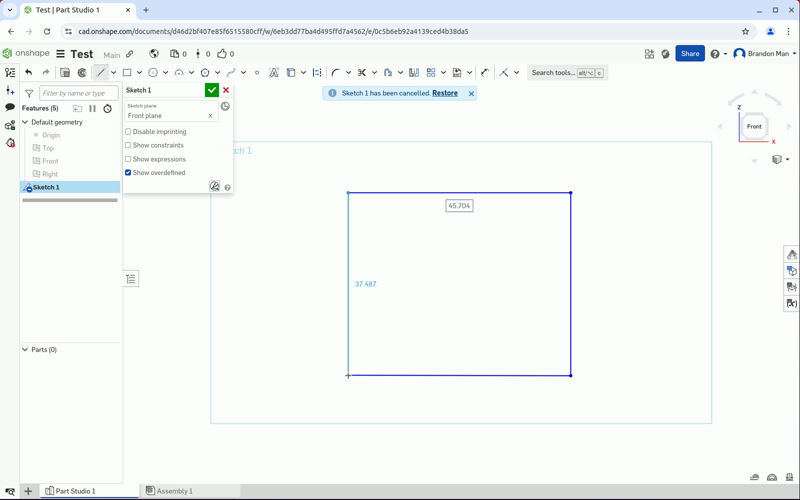
key_up(shift)
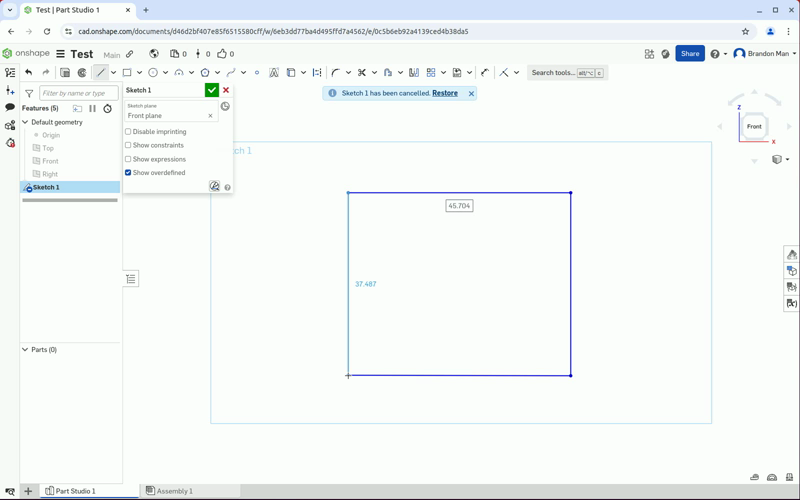
click(348, 375)
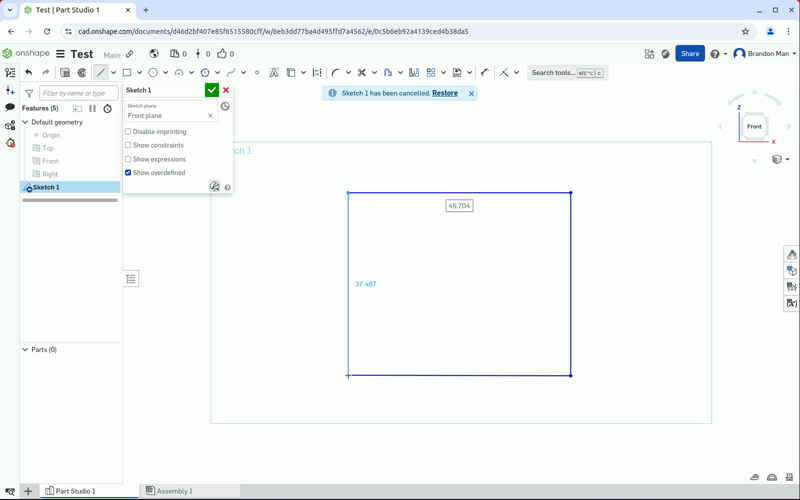
key(esc)
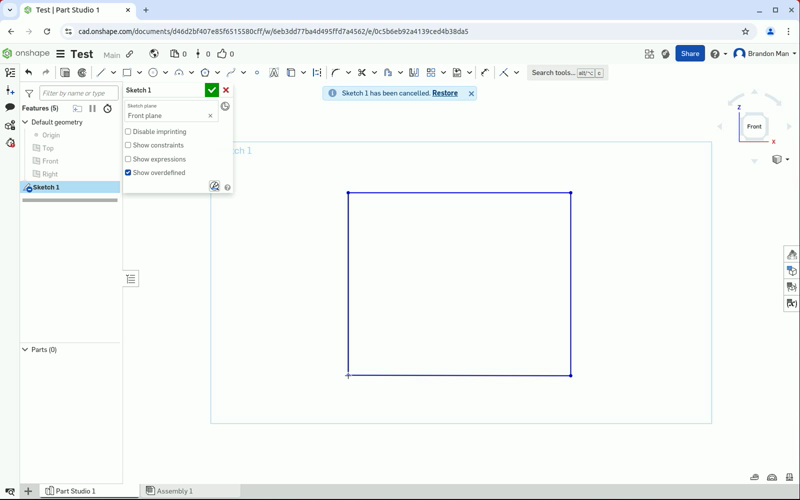
mouse_move(537, 320)
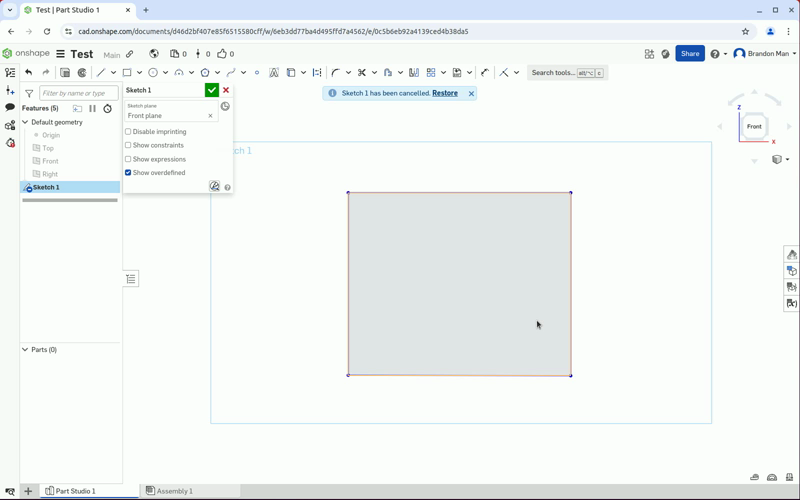
click(537, 320)
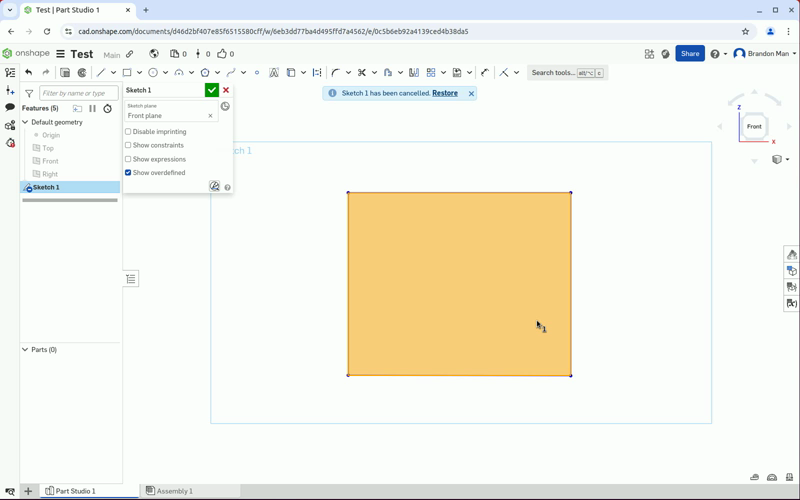
mouse_move(73, 352)
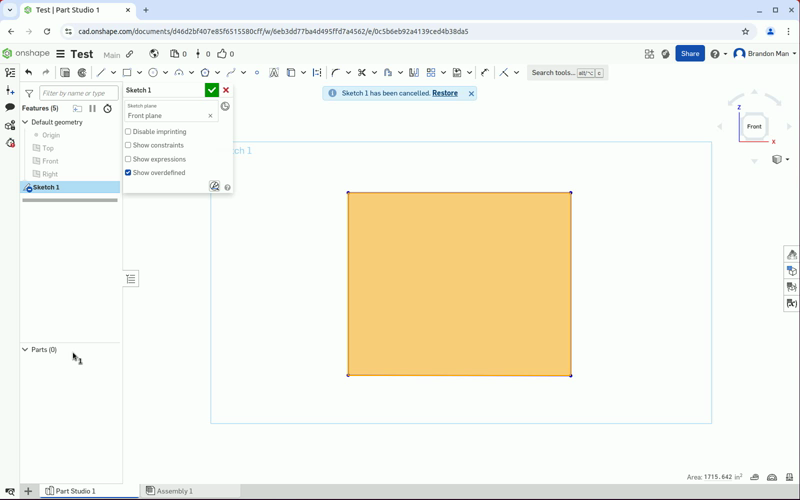
key(shift+y)
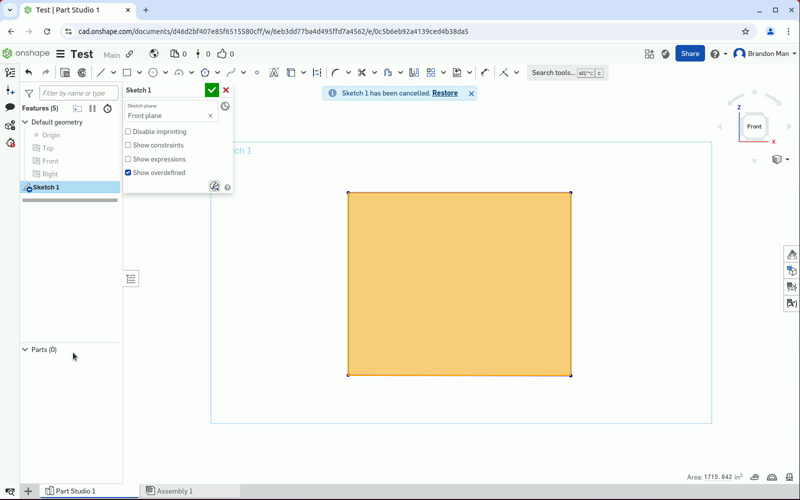
key(shift+e)
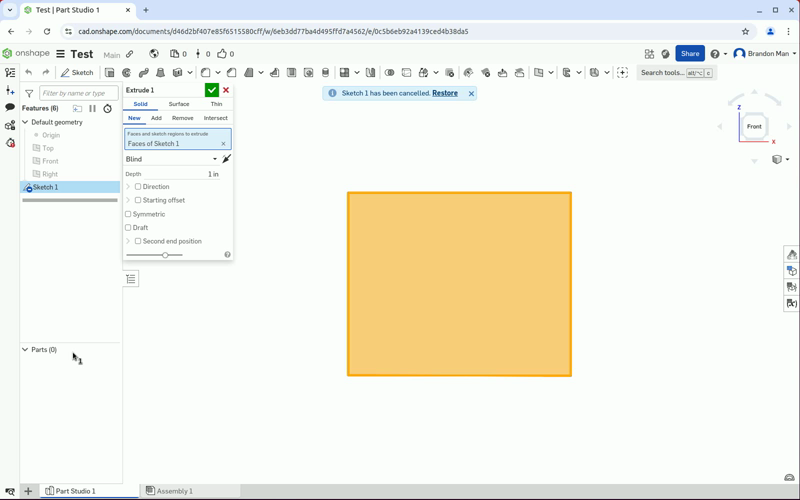
mouse_move(143, 106)
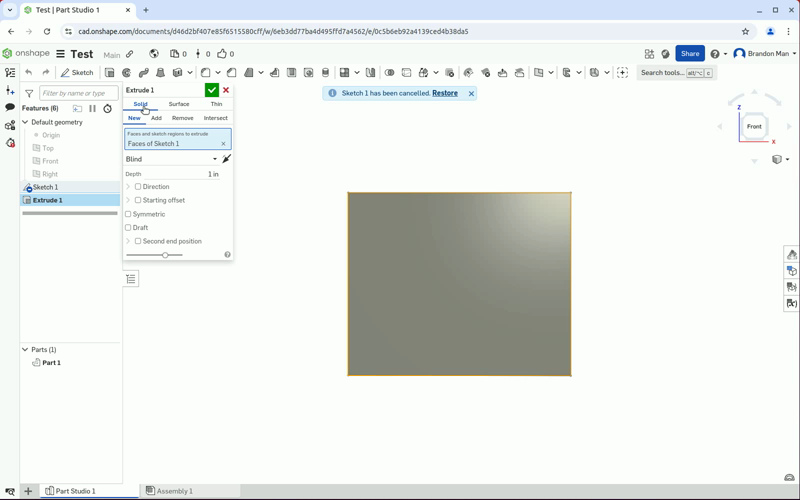
click(143, 106)
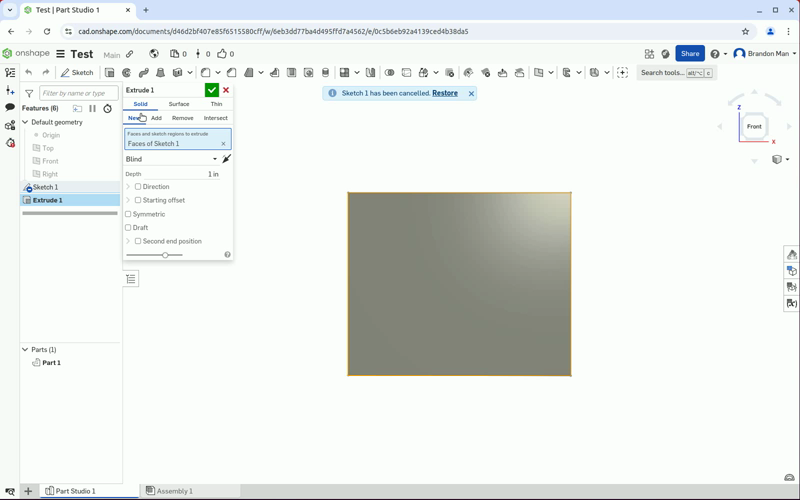
mouse_move(137, 120)
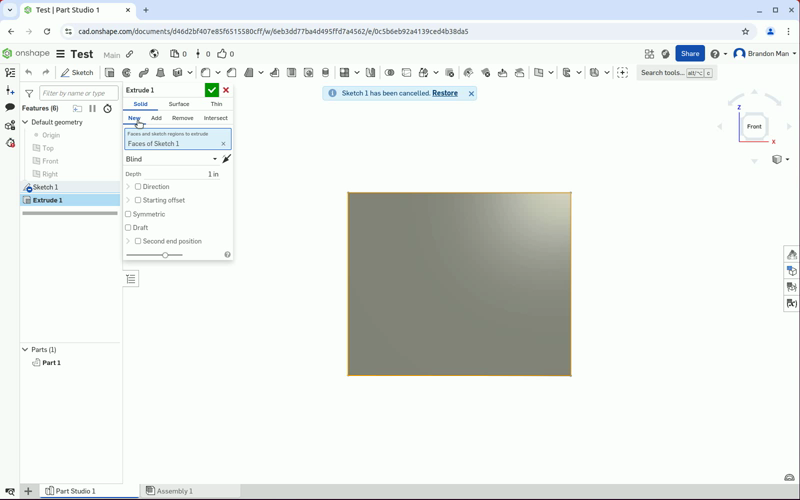
click(137, 120)
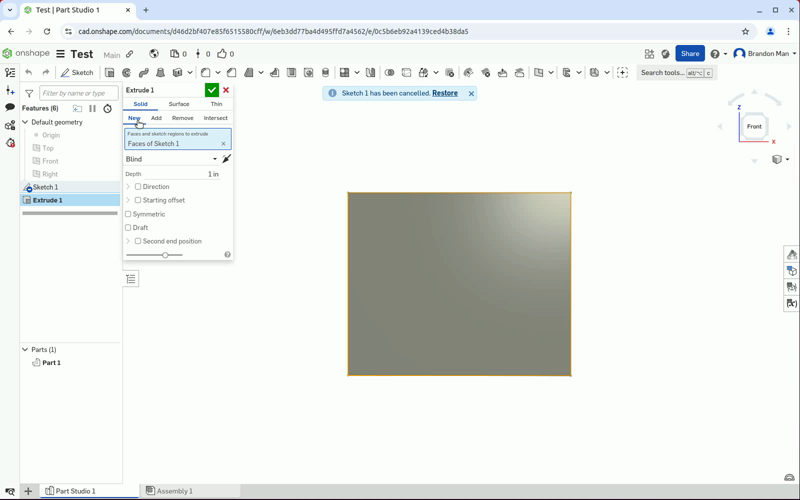
key(tab, 4)
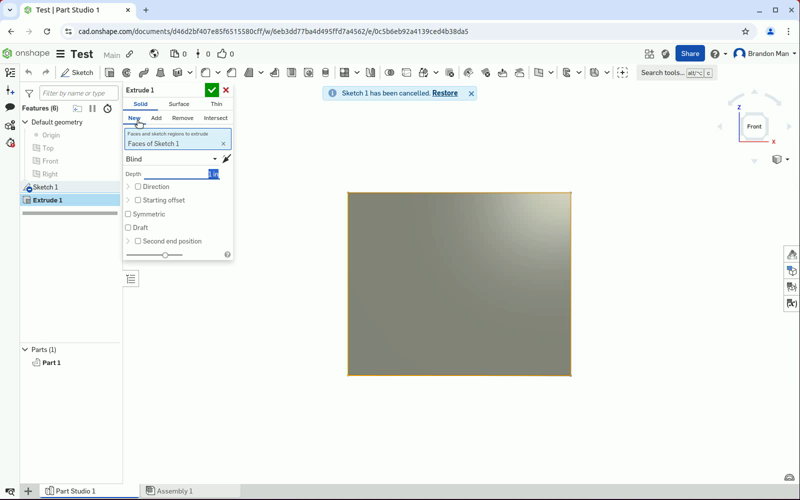
text(11.554)
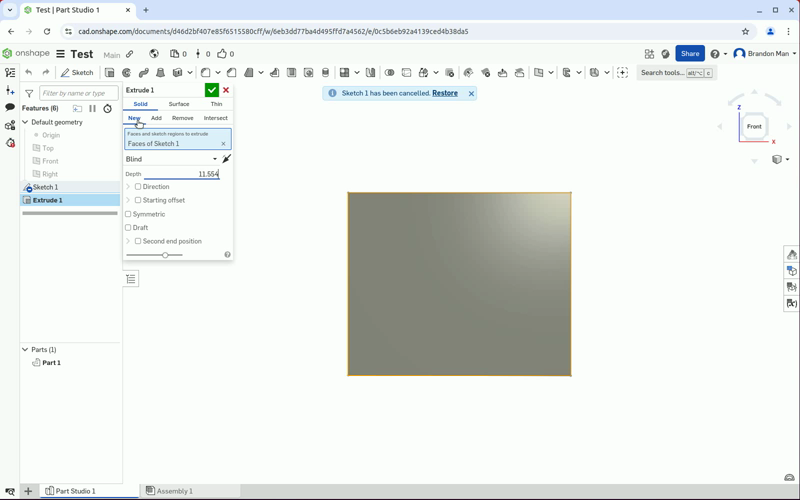
key(enter)
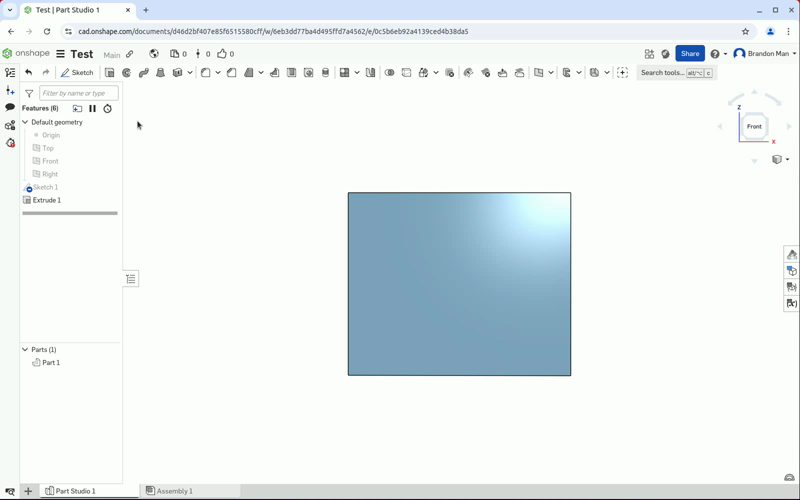
key(shift+h)
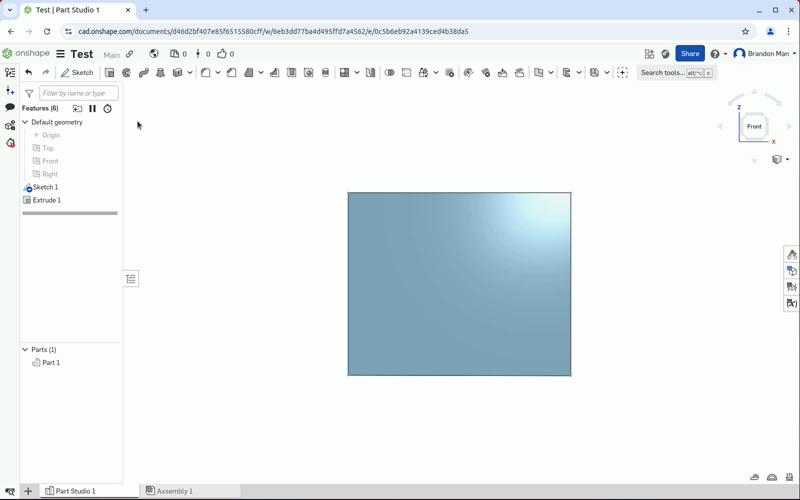
key(shift+h)
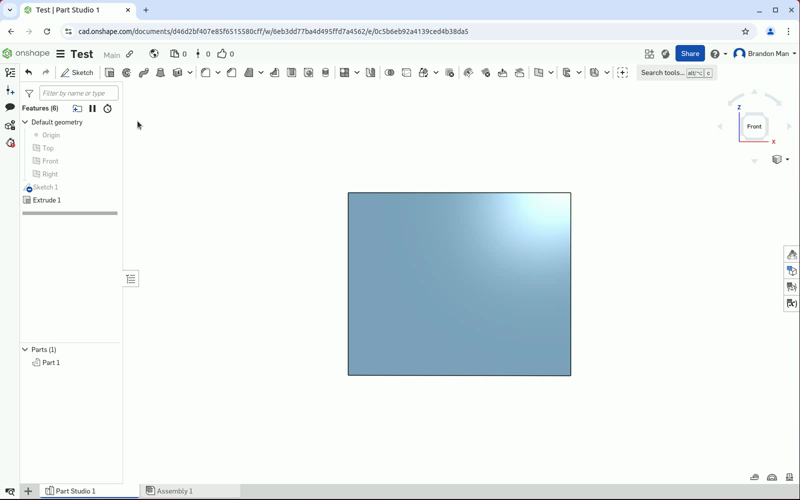
mouse_move(73, 189)
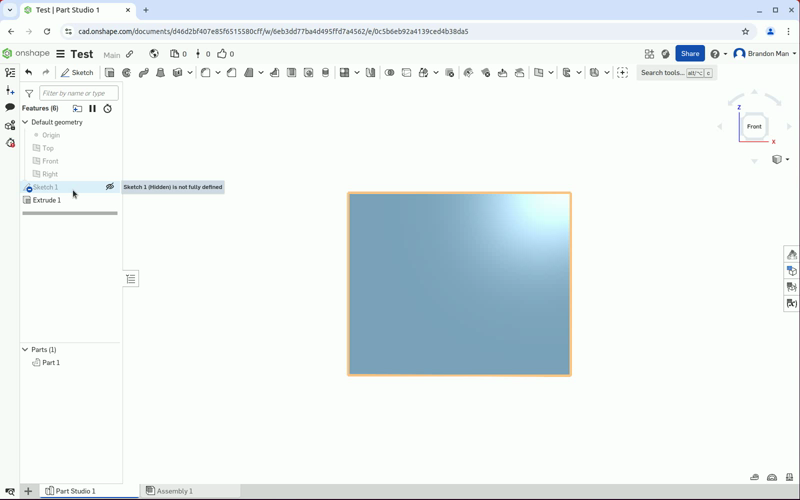
click(73, 189)
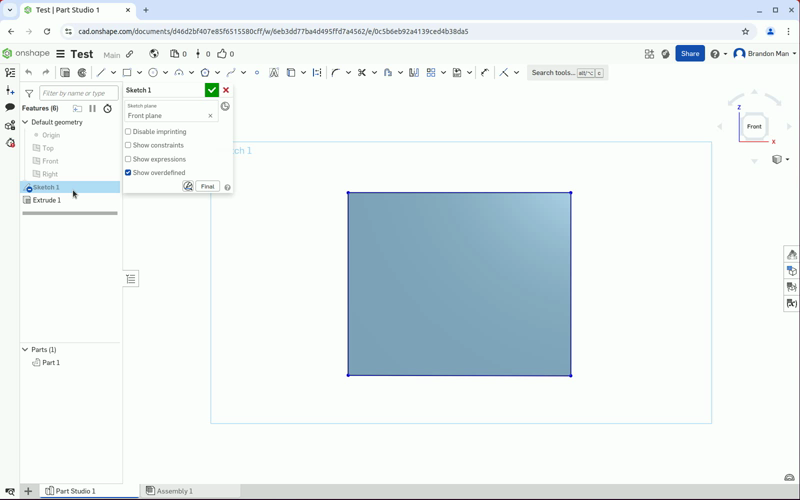
mouse_move(229, 92)
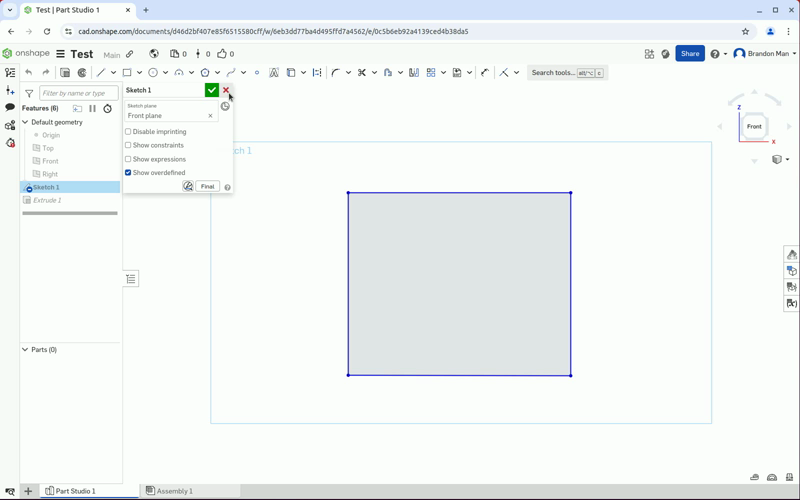
click(229, 92)
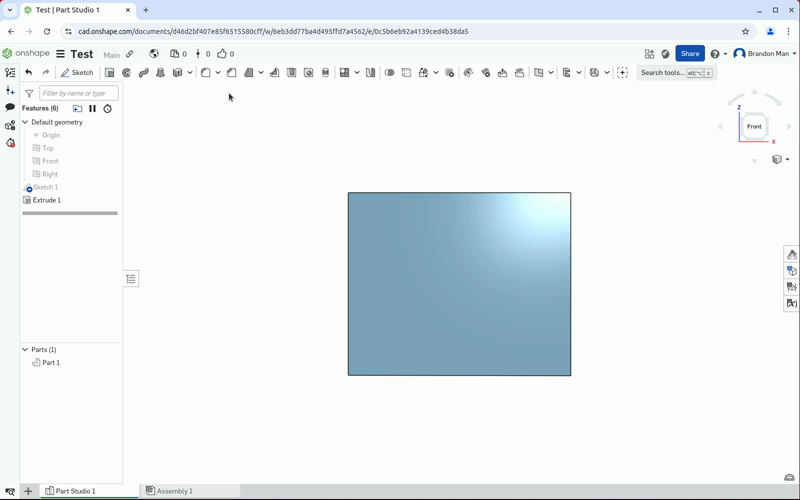
mouse_move(541, 75)
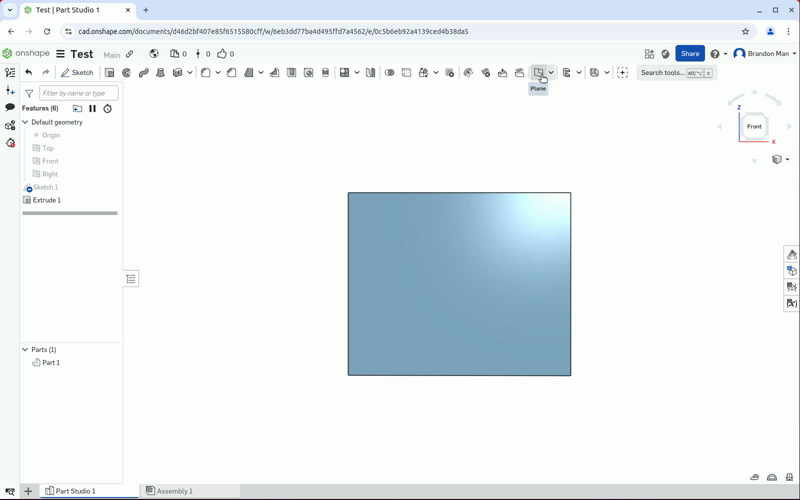
click(541, 75)
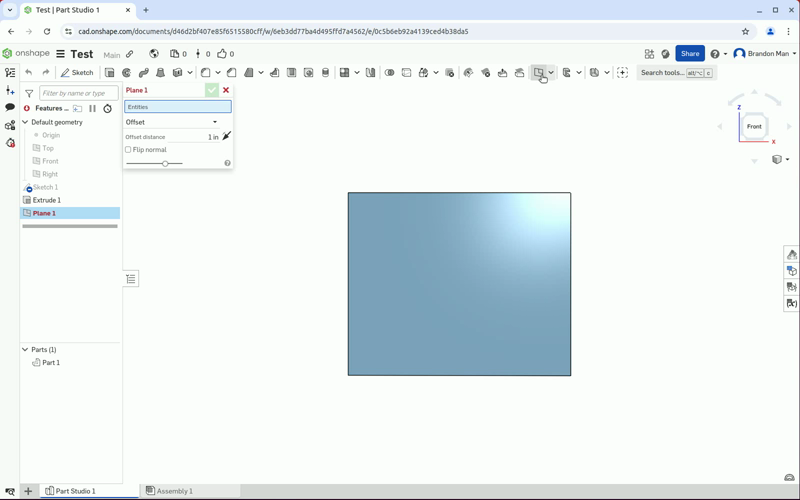
mouse_move(73, 163)
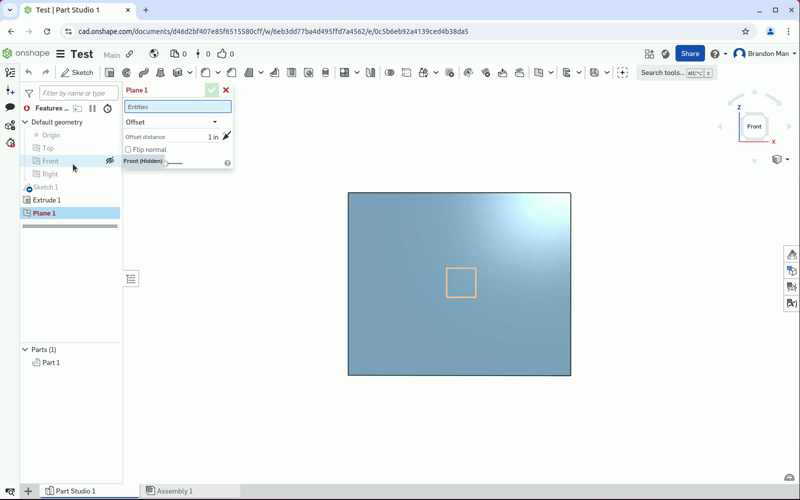
click(73, 163)
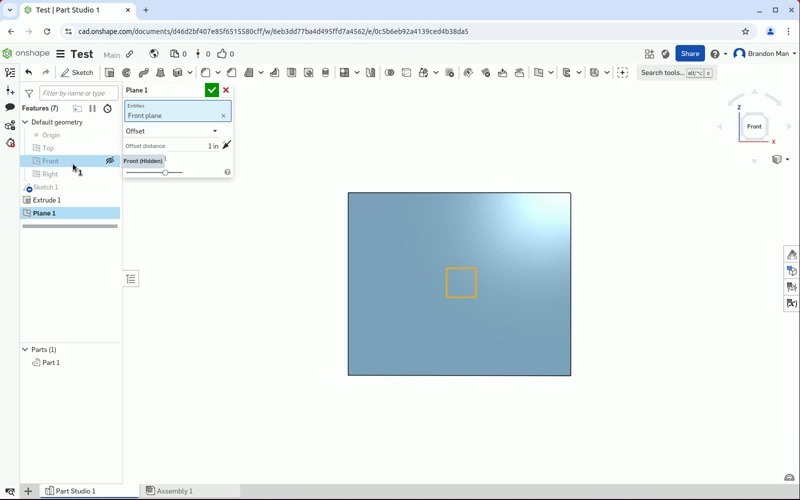
key(tab, 2)
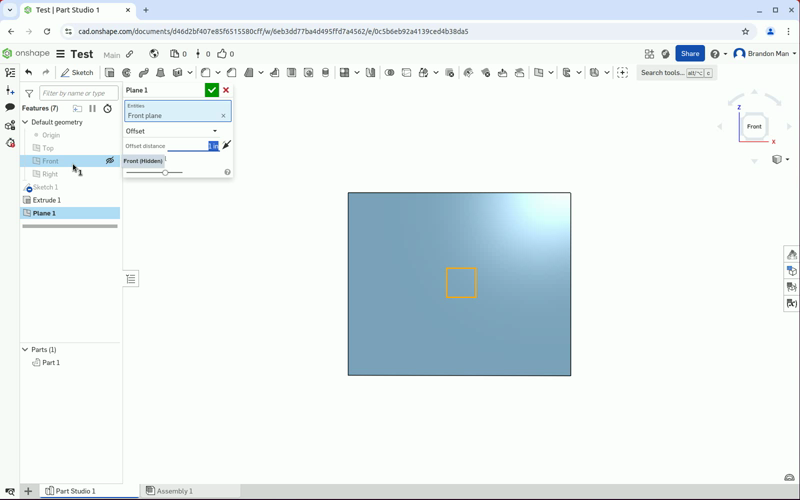
text(11.554)
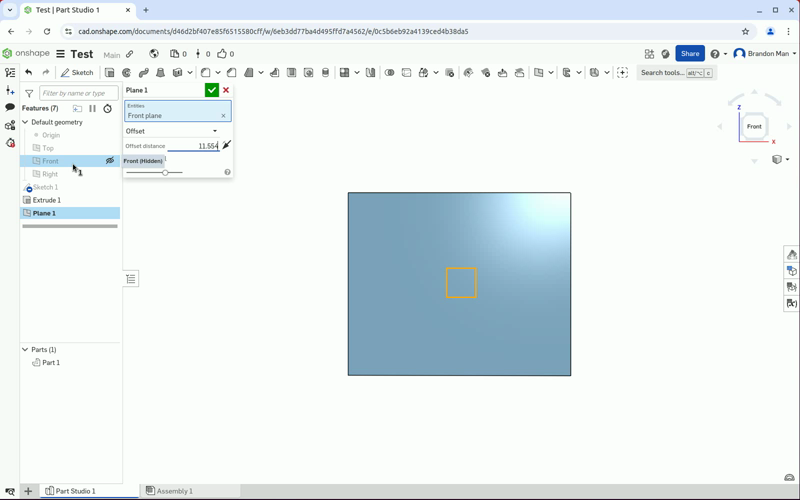
key(enter, 2)
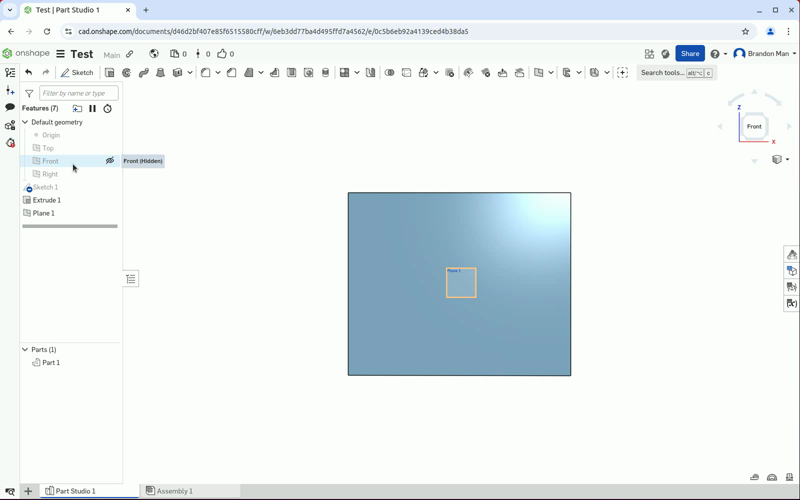
key(shift+s)
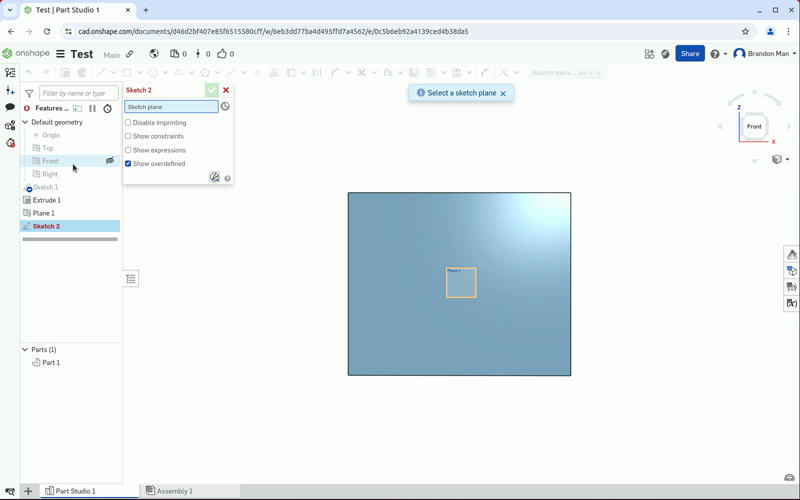
mouse_move(73, 215)
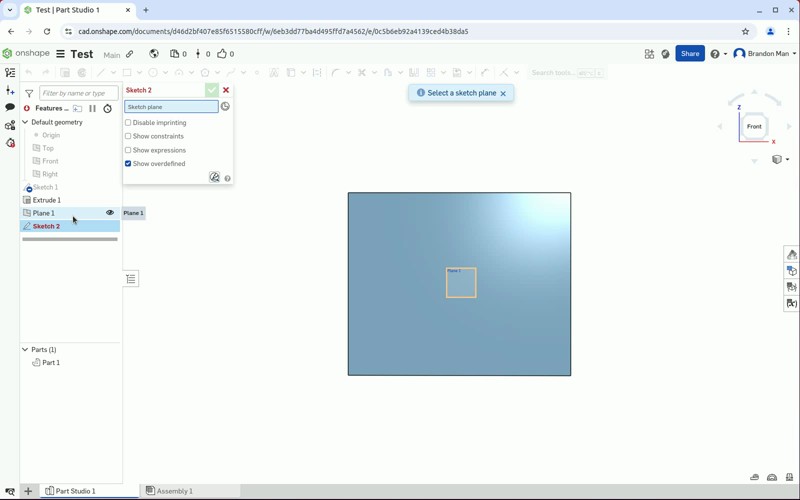
click(73, 215)
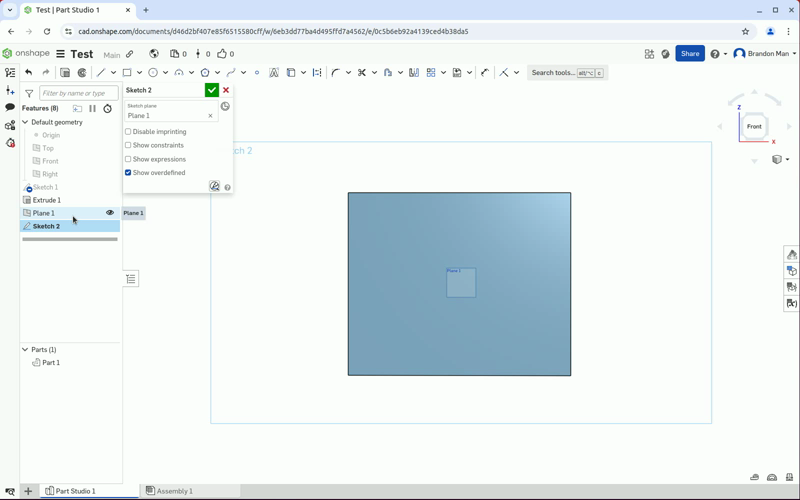
mouse_move(73, 352)
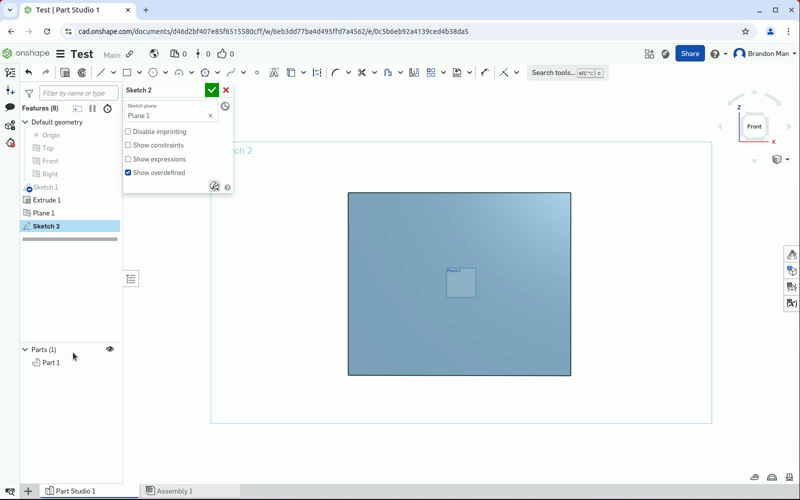
key(y)
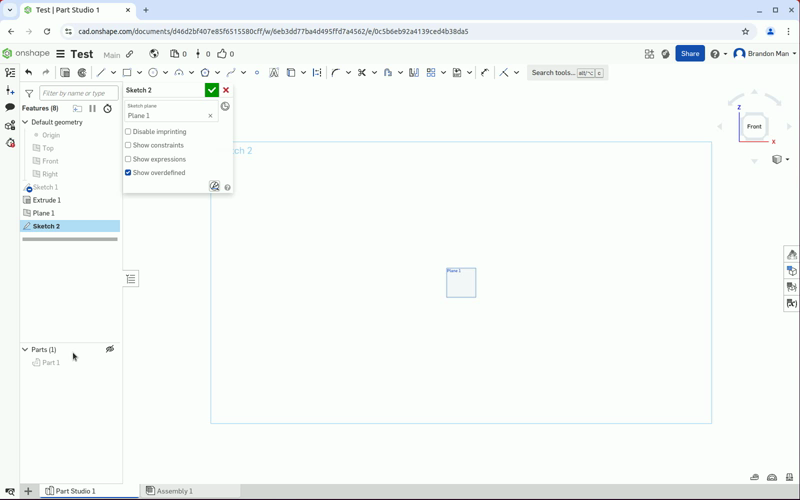
key(c)
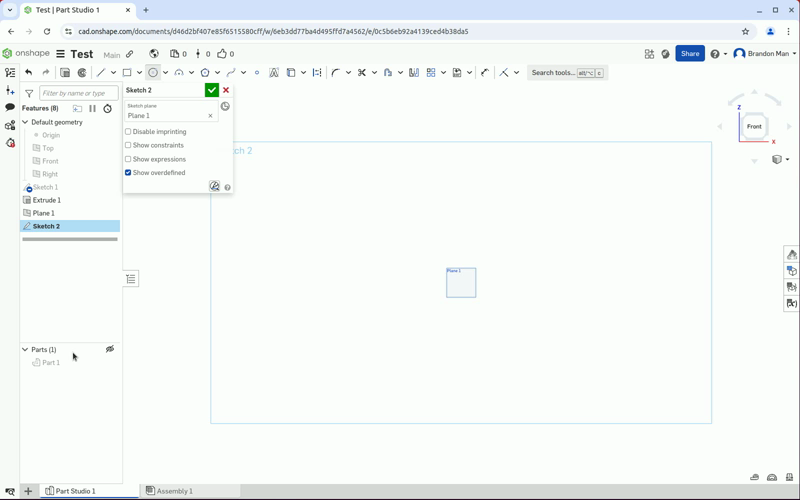
key_down(shift)
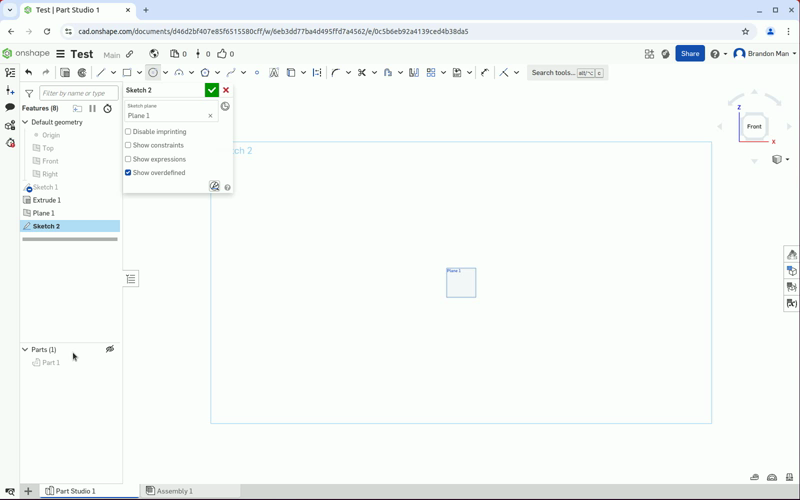
mouse_move(460, 282)
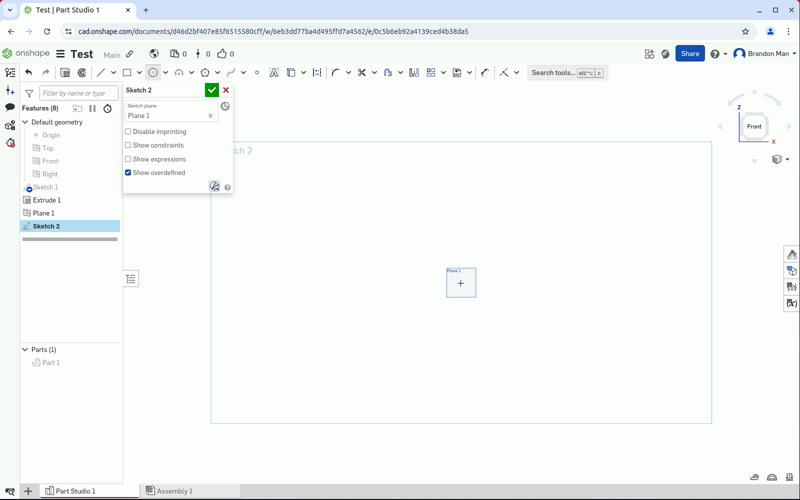
click(460, 282)
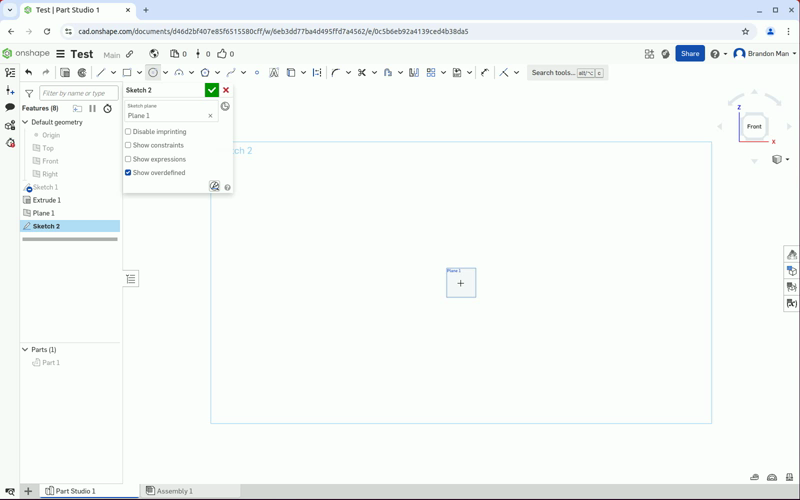
key_up(shift)
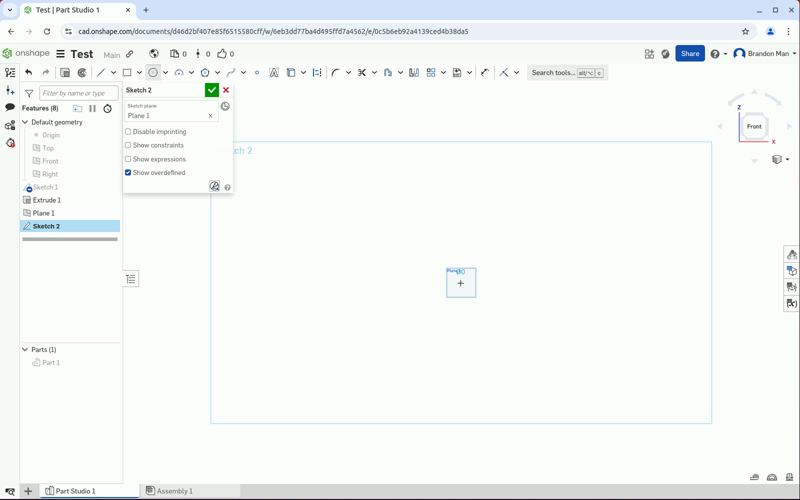
mouse_move(501, 282)
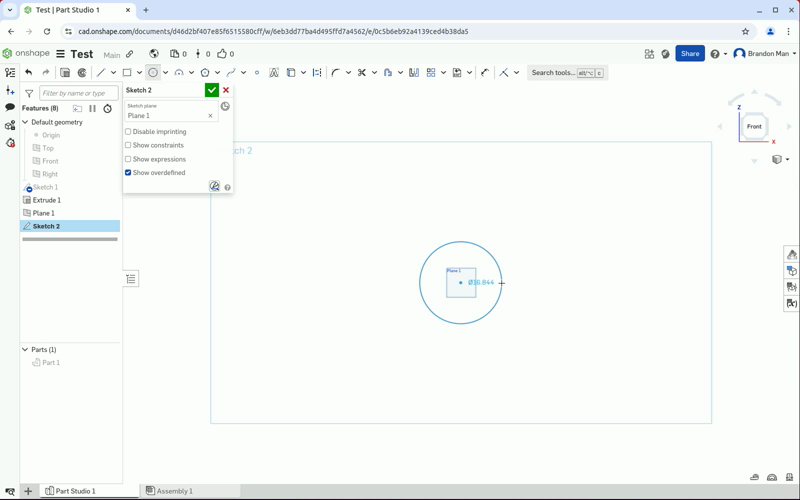
click(501, 282)
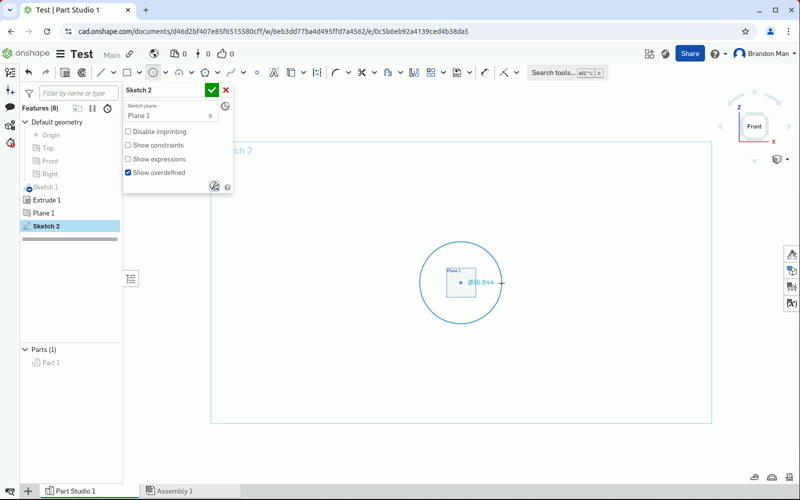
key(esc)
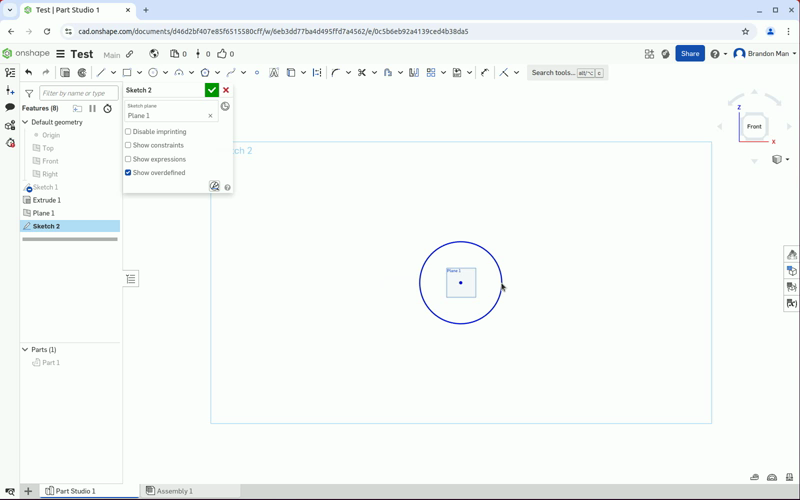
mouse_move(463, 264)
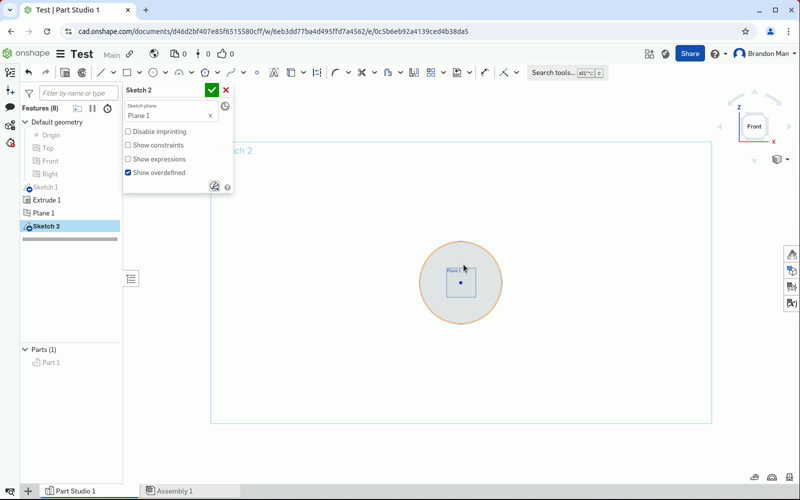
click(463, 264)
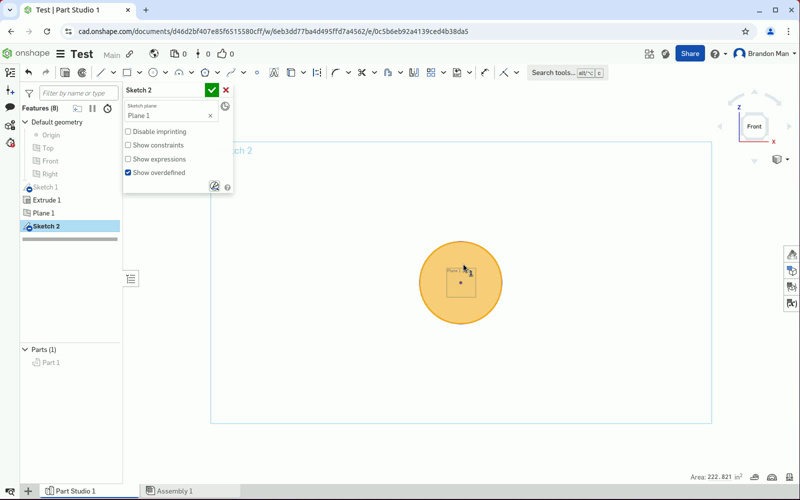
mouse_move(73, 352)
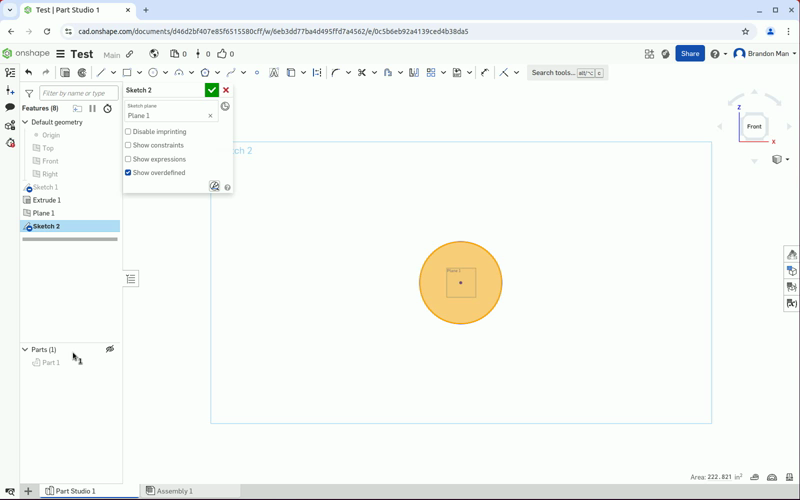
key(shift+y)
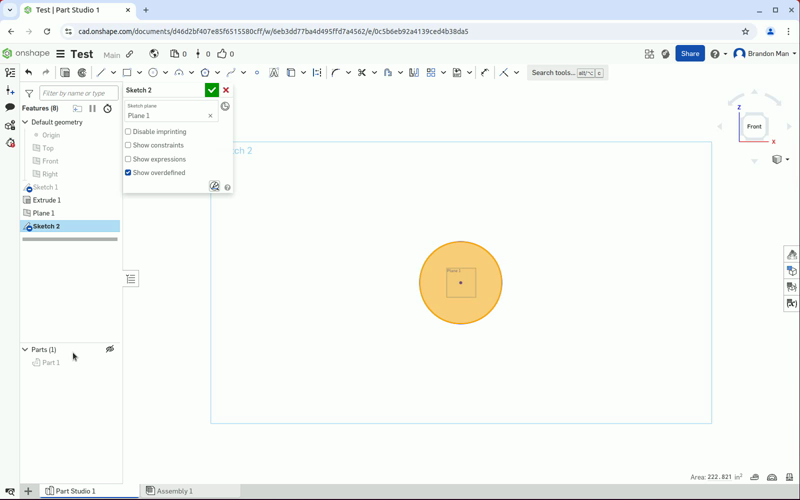
key(shift+e)
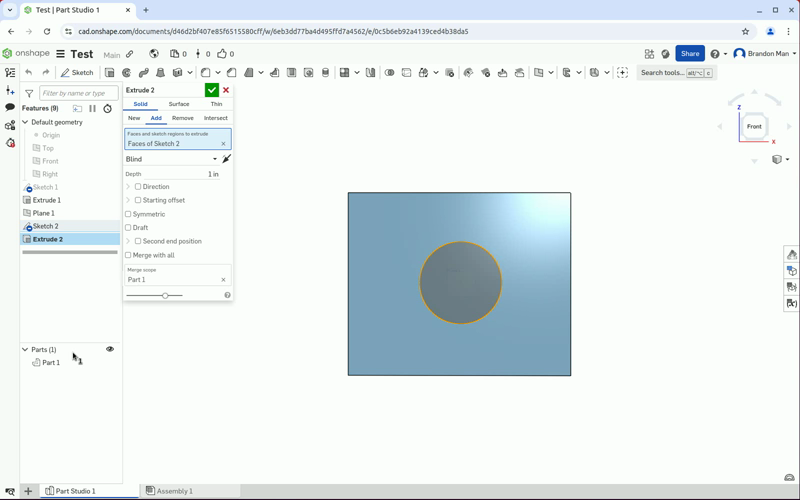
mouse_move(143, 106)
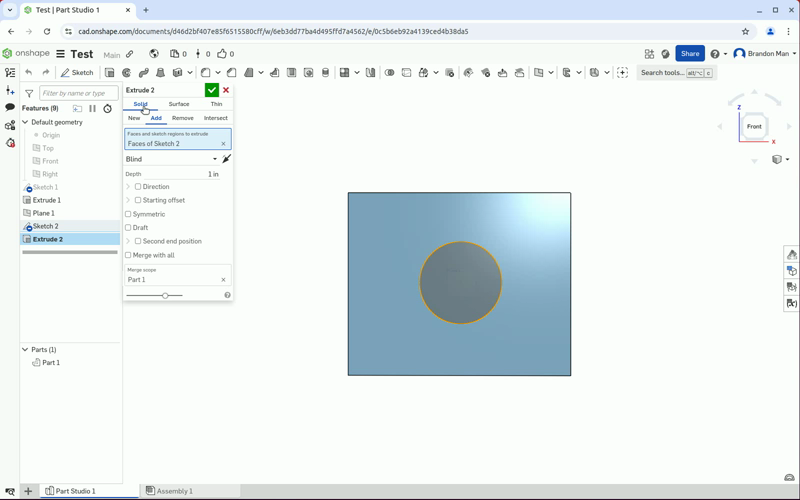
click(143, 106)
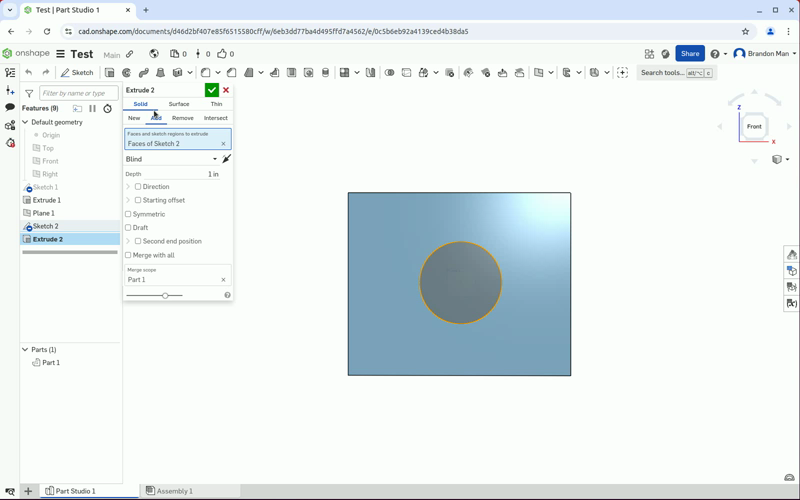
mouse_move(186, 120)
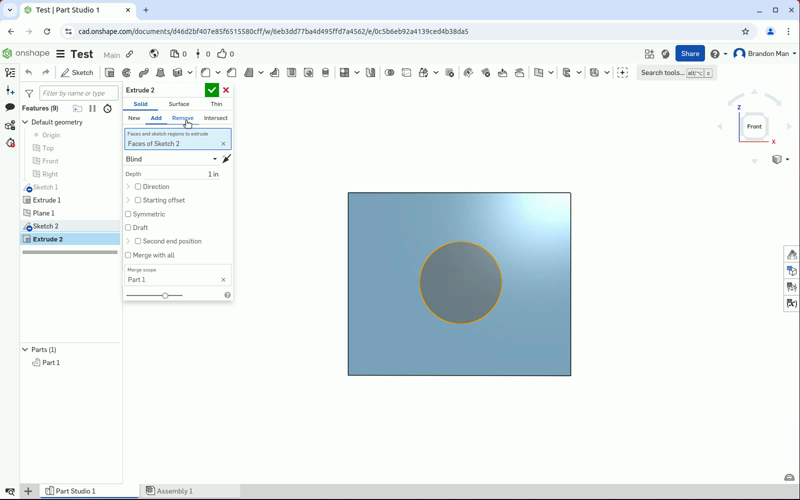
click(186, 120)
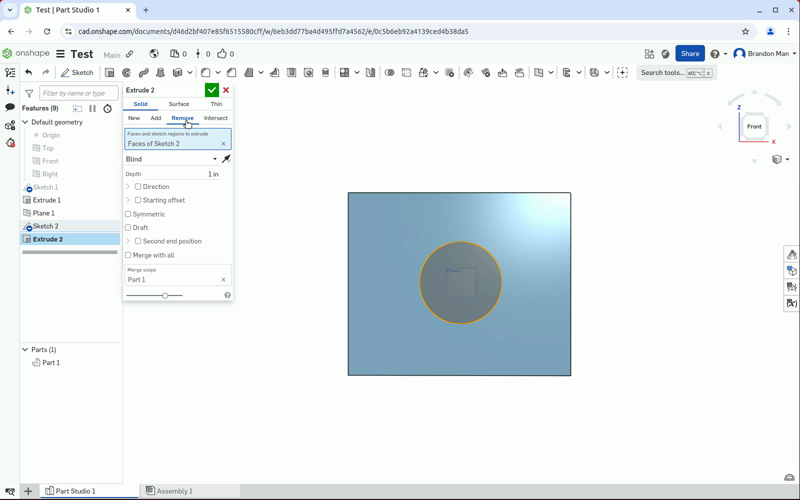
key(tab, 4)
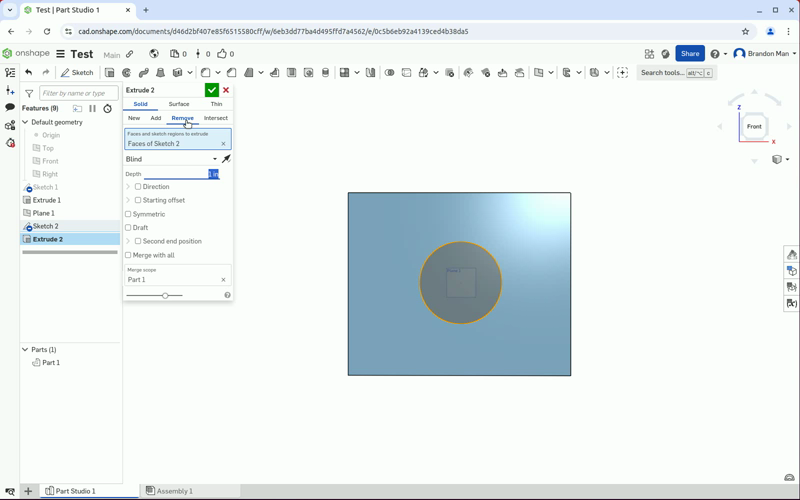
text(11.554)
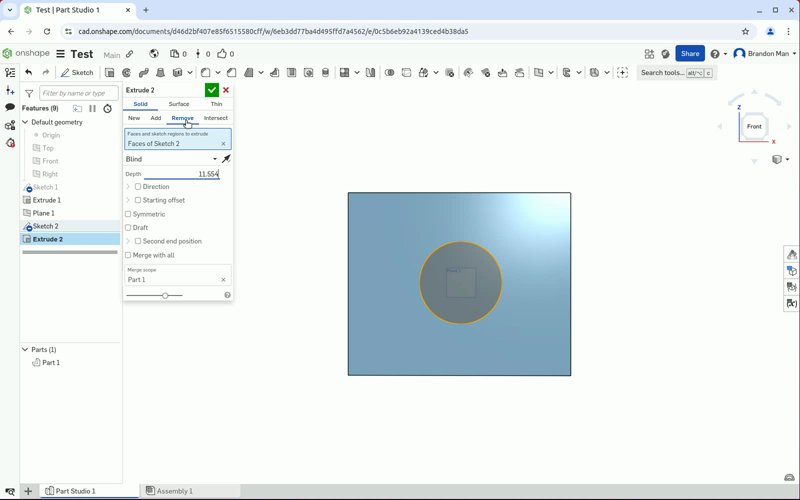
key(tab, 6)
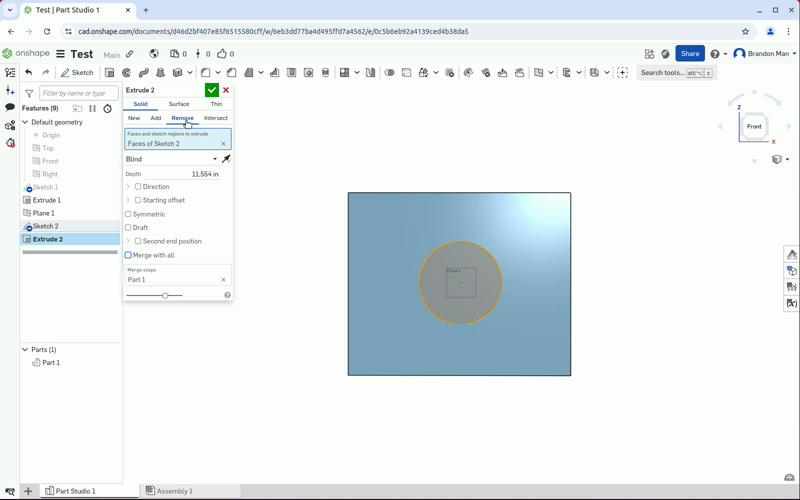
key(space)
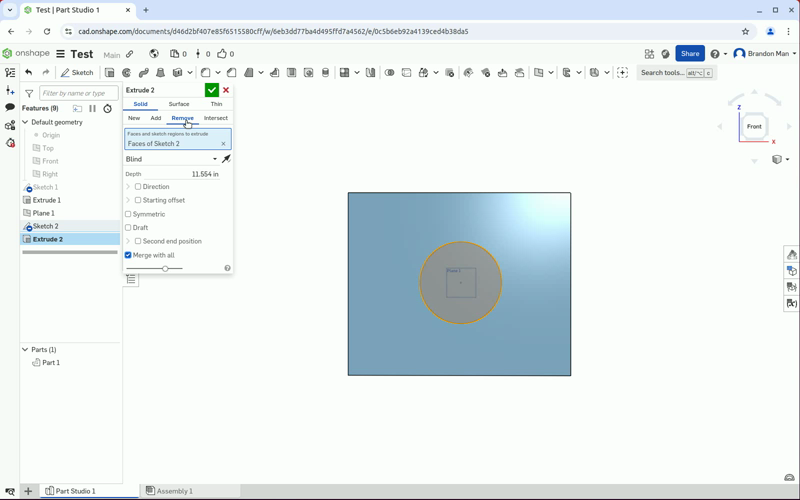
key(enter)
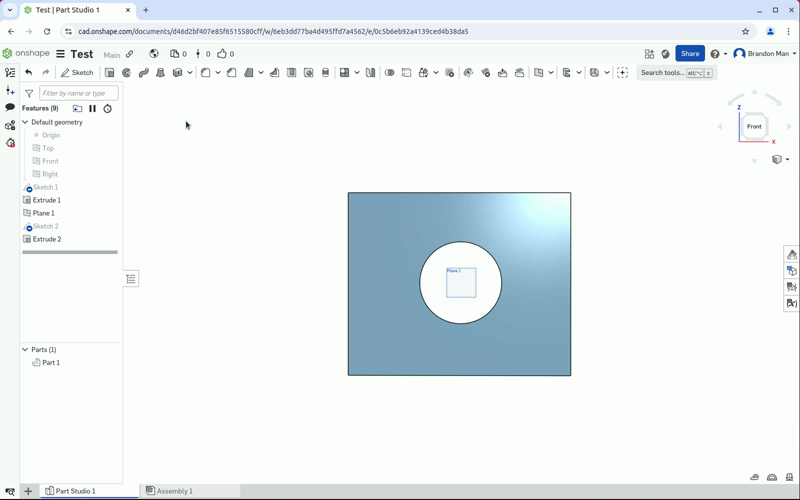
key(shift+h)
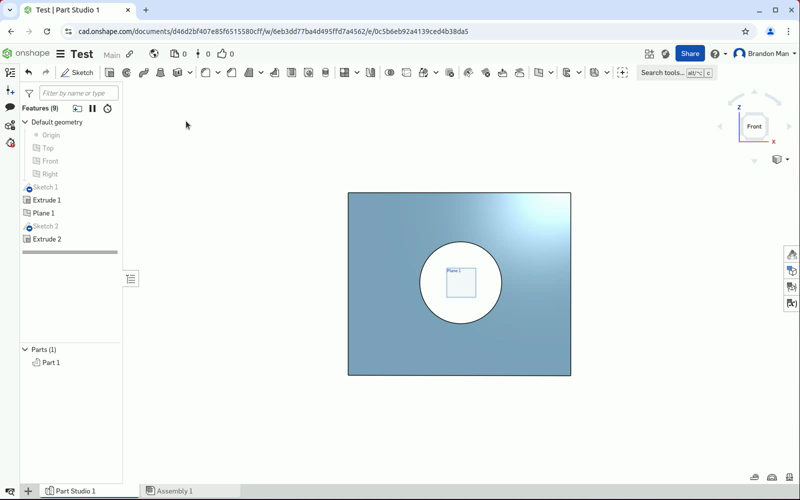
key(shift+h)
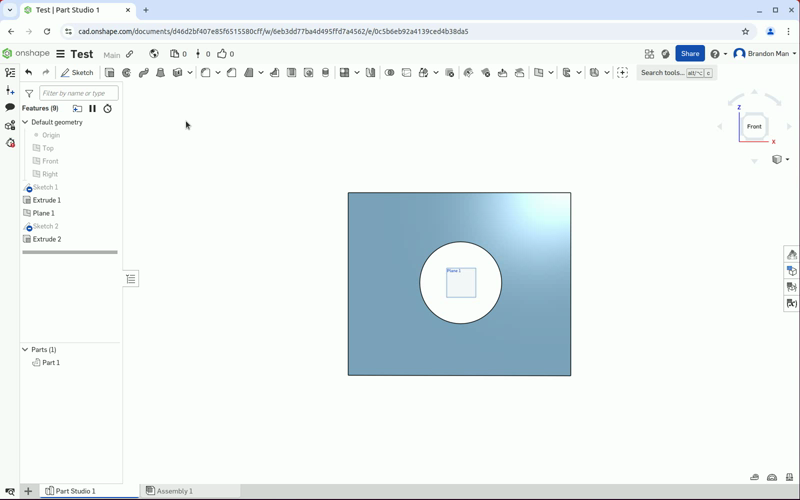
mouse_move(73, 189)
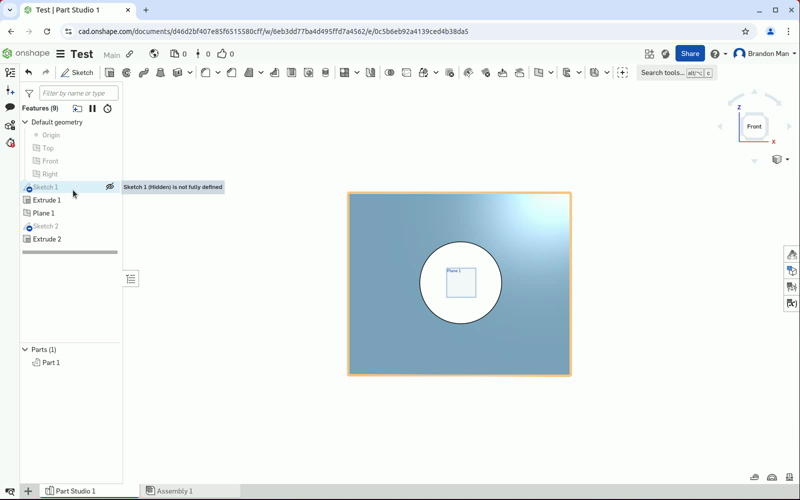
click(73, 189)
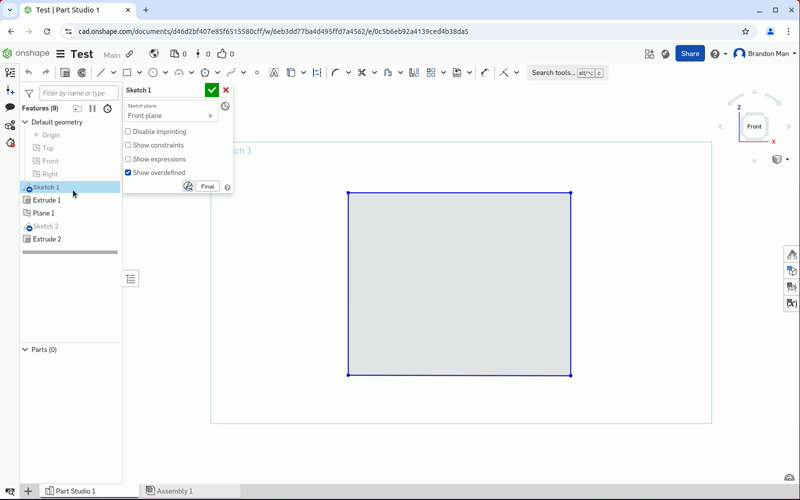
mouse_move(229, 92)
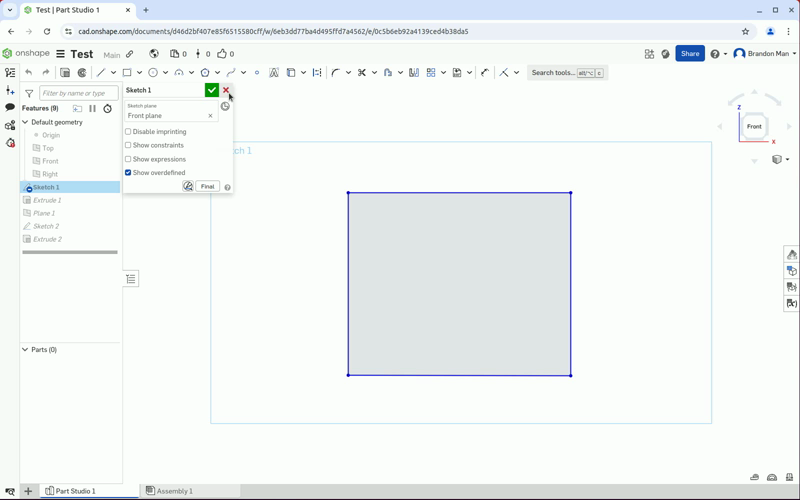
click(229, 92)
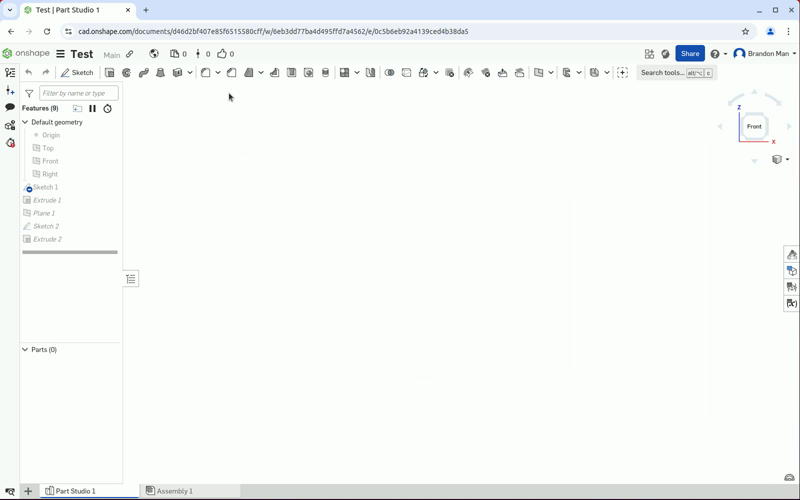
key(shift+s)
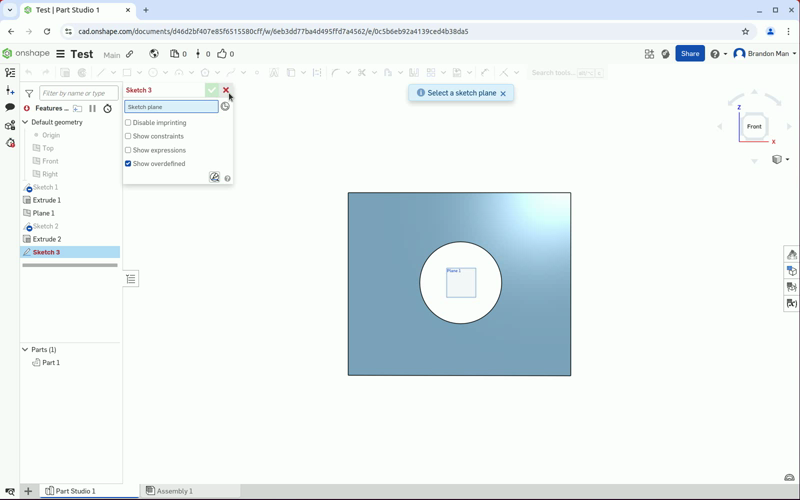
mouse_move(73, 215)
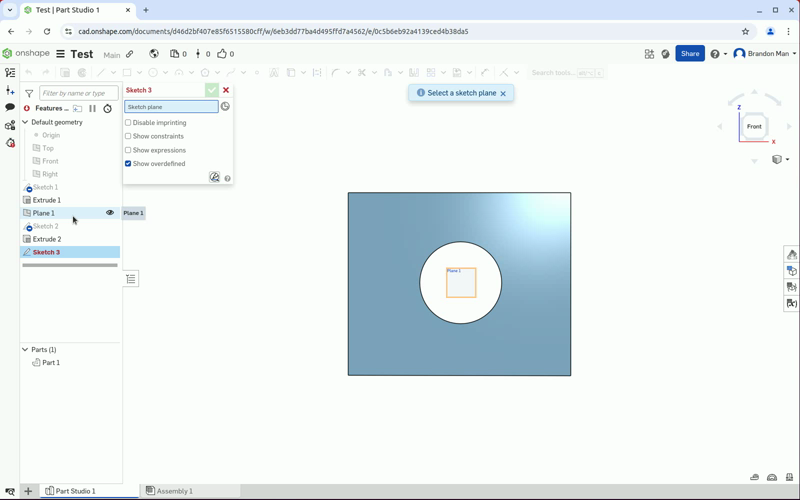
click(73, 215)
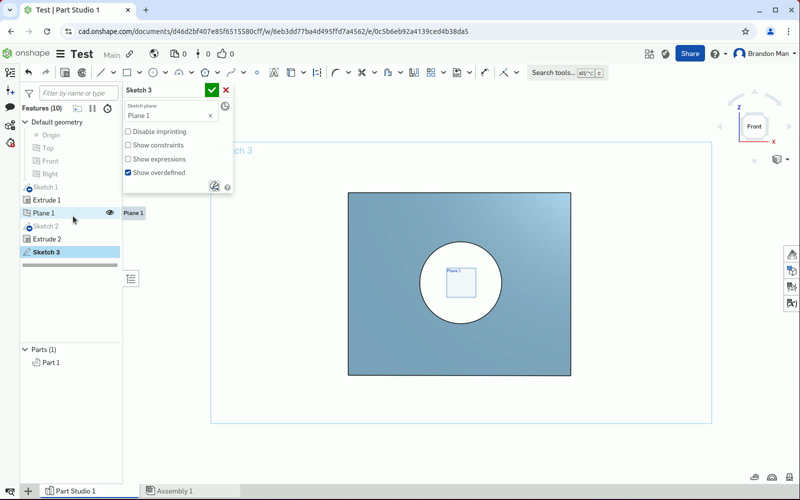
mouse_move(73, 352)
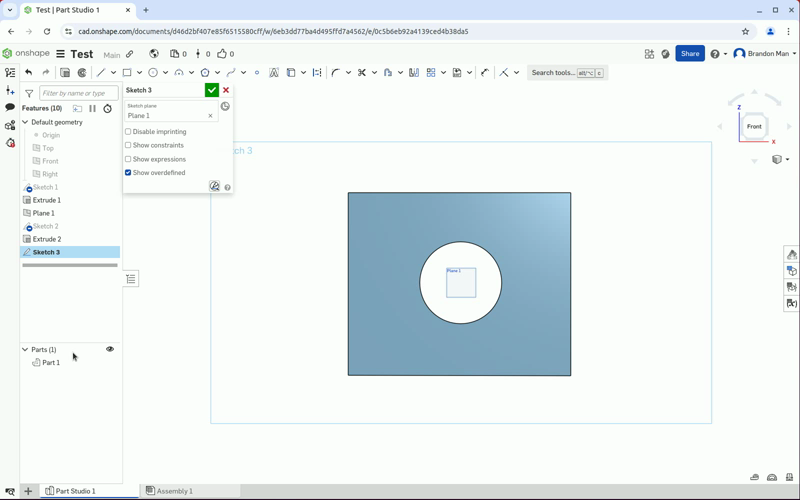
key(y)
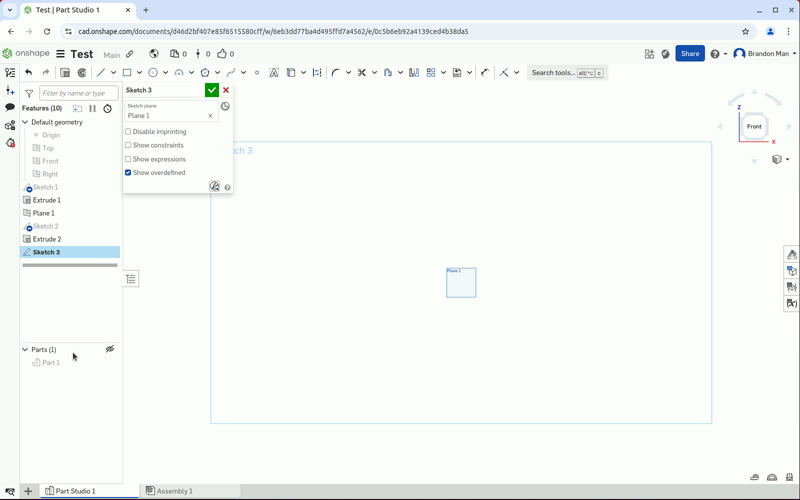
key(c)
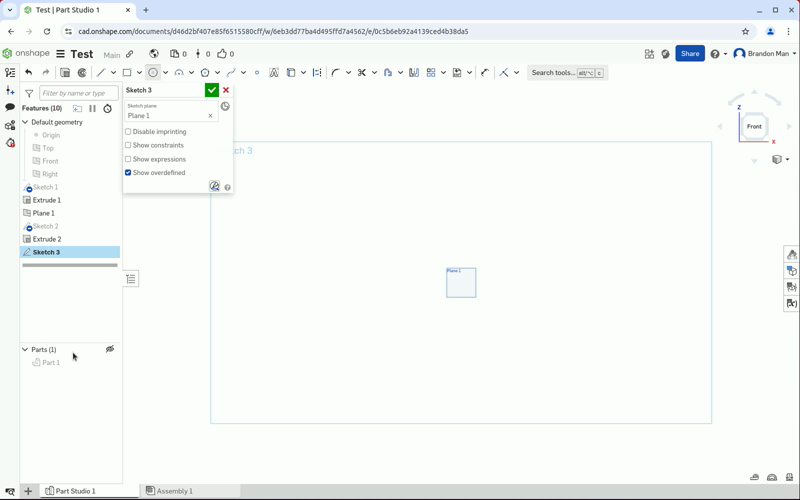
key_down(shift)
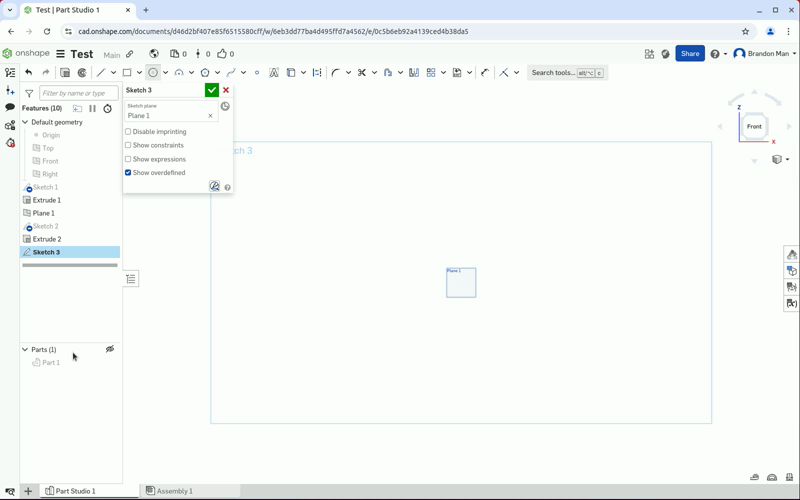
mouse_move(461, 282)
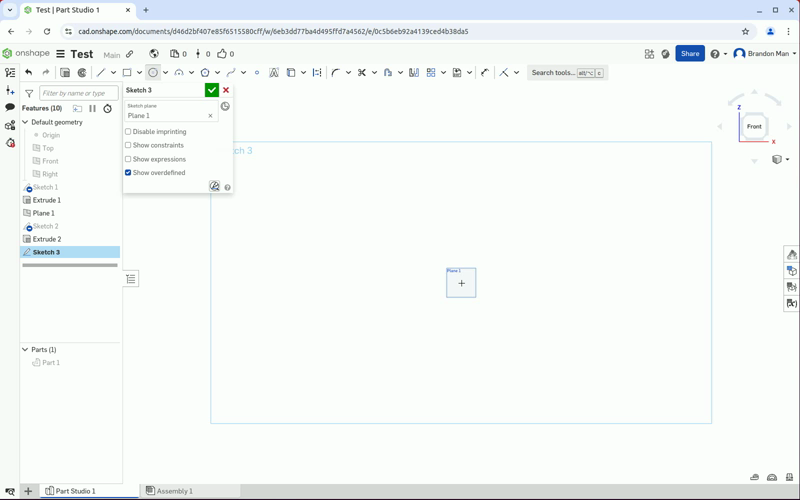
click(461, 282)
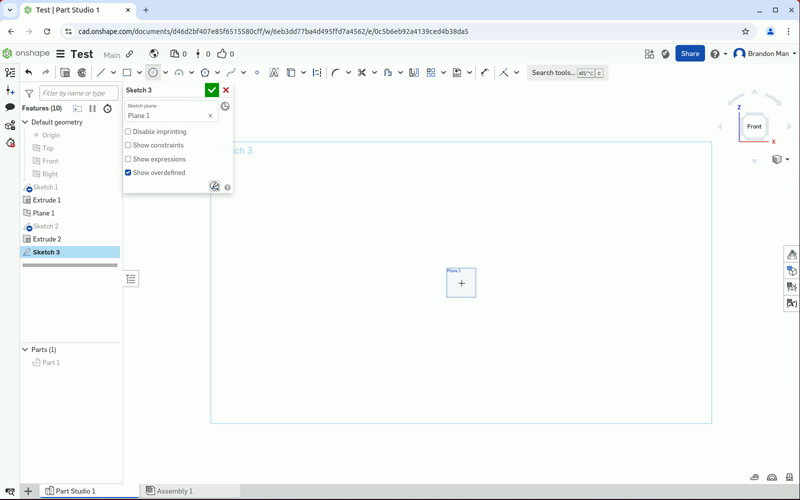
key_up(shift)
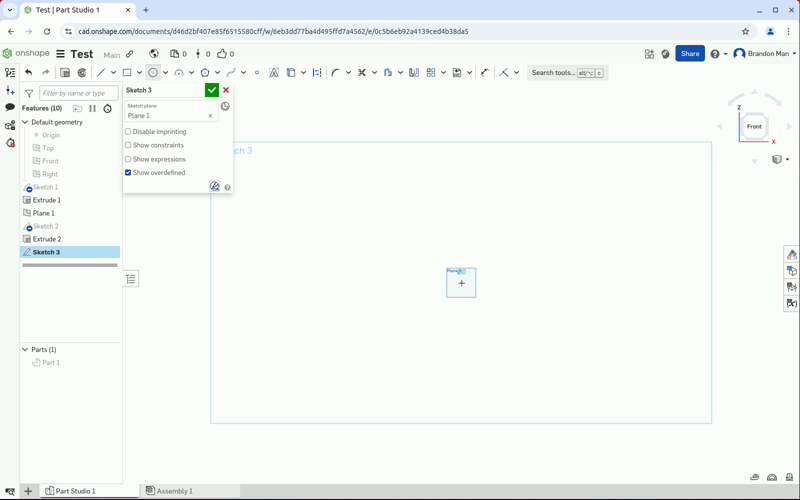
mouse_move(514, 282)
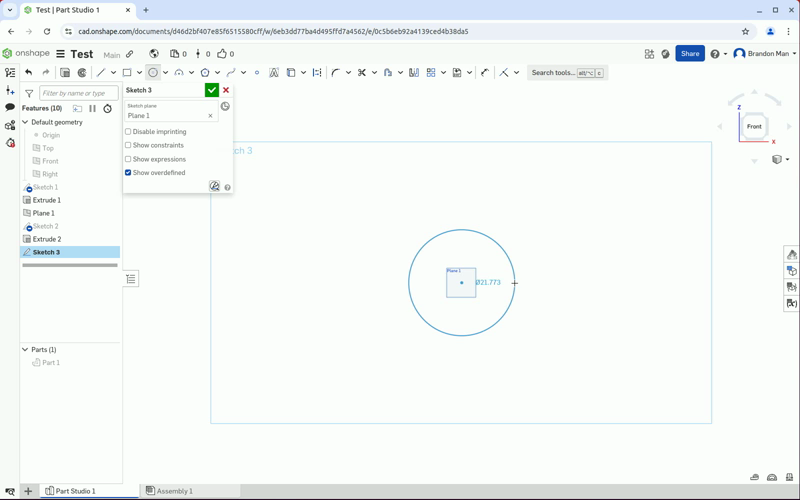
click(514, 282)
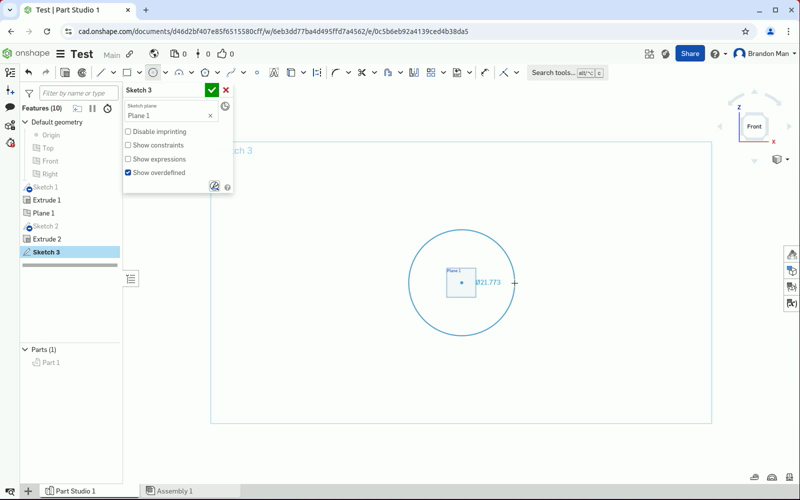
key(esc)
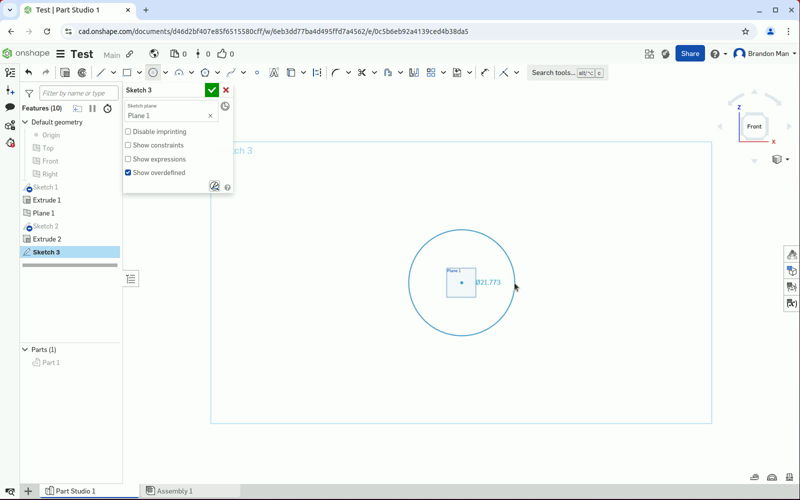
key(c)
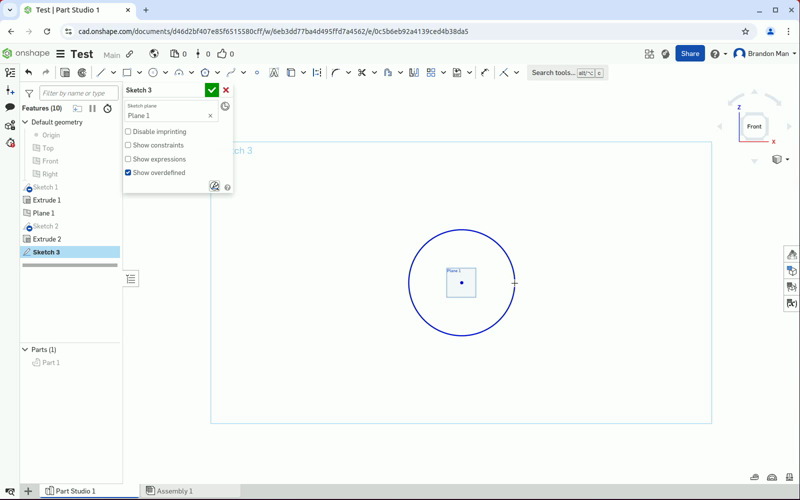
key_down(shift)
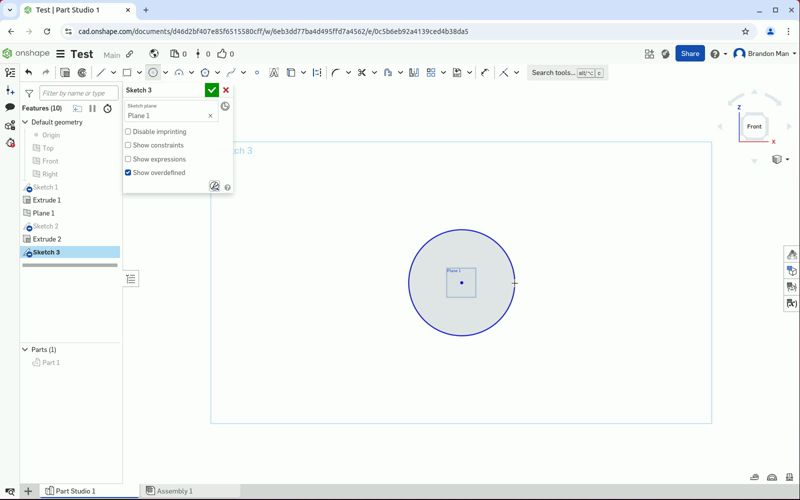
mouse_move(461, 282)
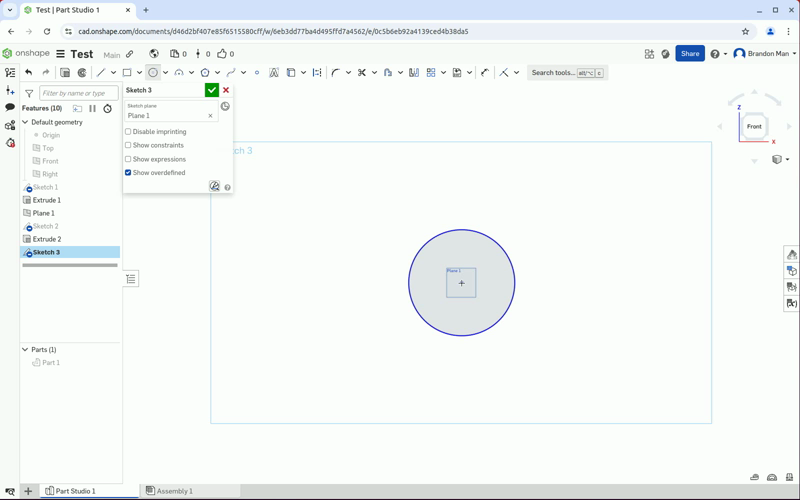
click(461, 282)
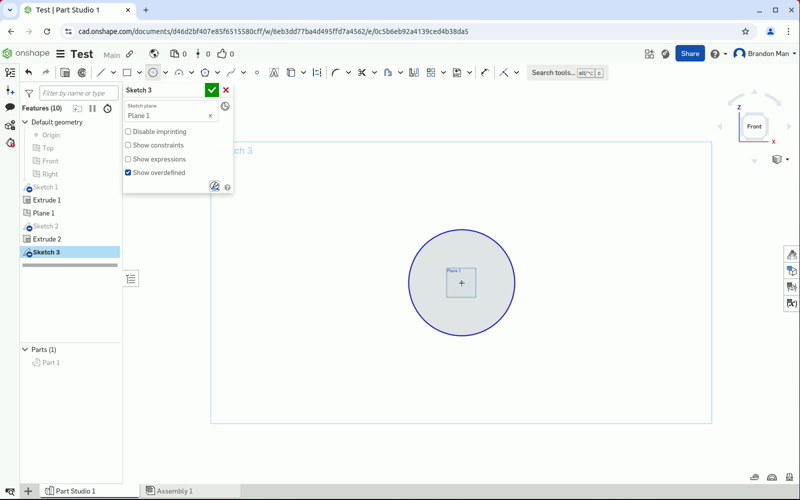
key_up(shift)
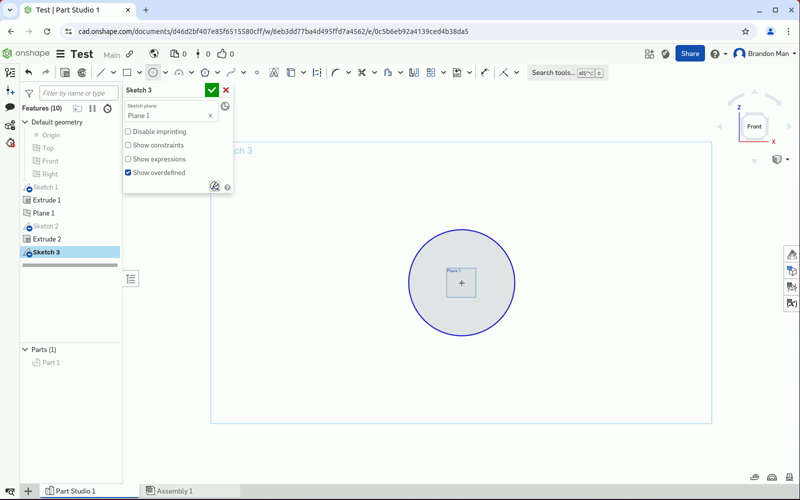
mouse_move(502, 282)
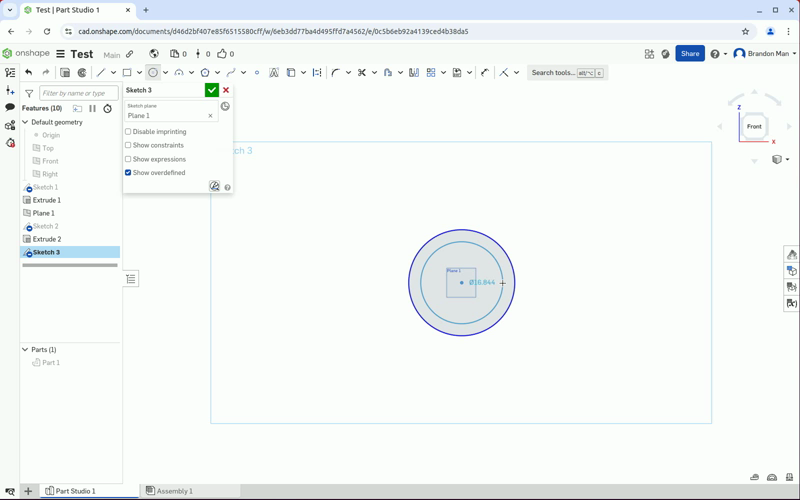
click(502, 282)
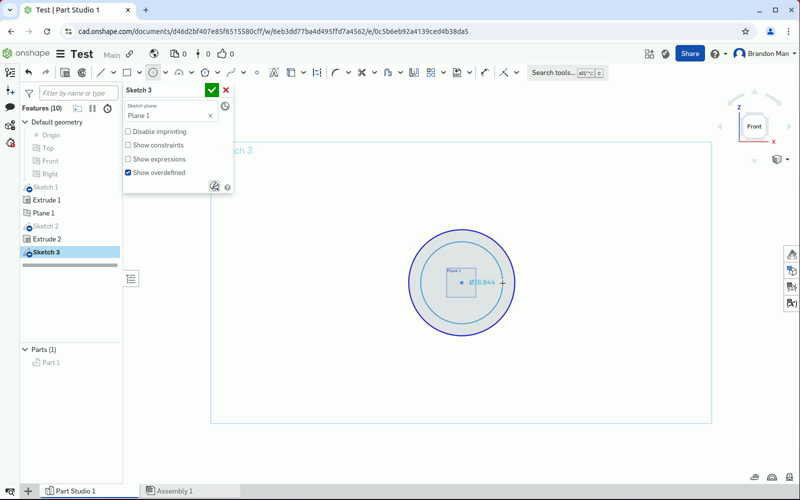
key(esc)
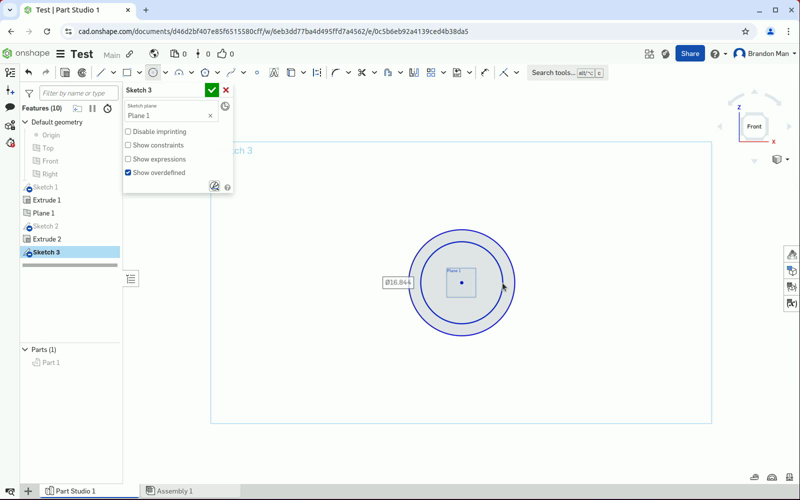
mouse_move(413, 291)
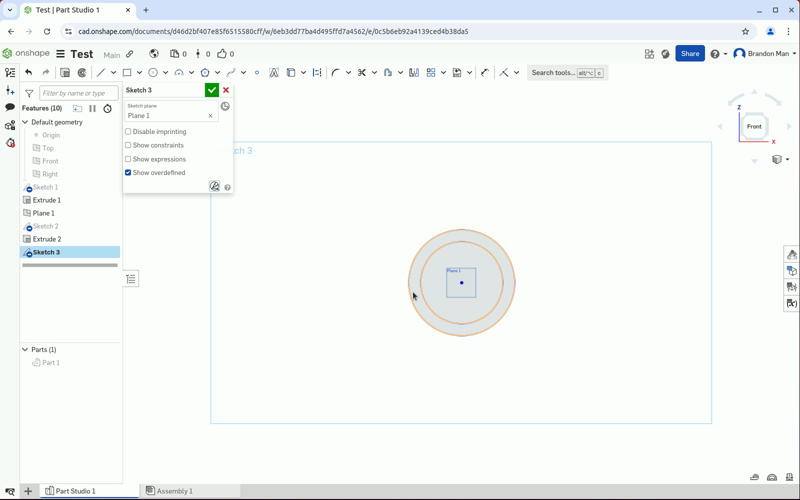
click(413, 291)
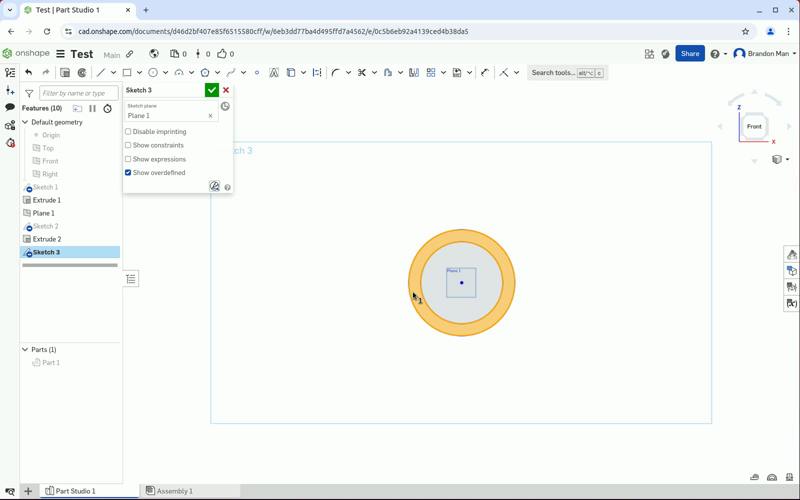
mouse_move(73, 352)
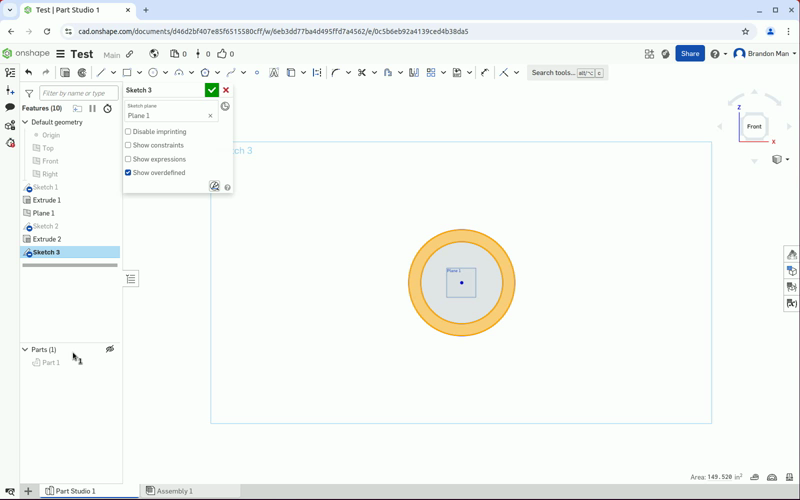
key(shift+y)
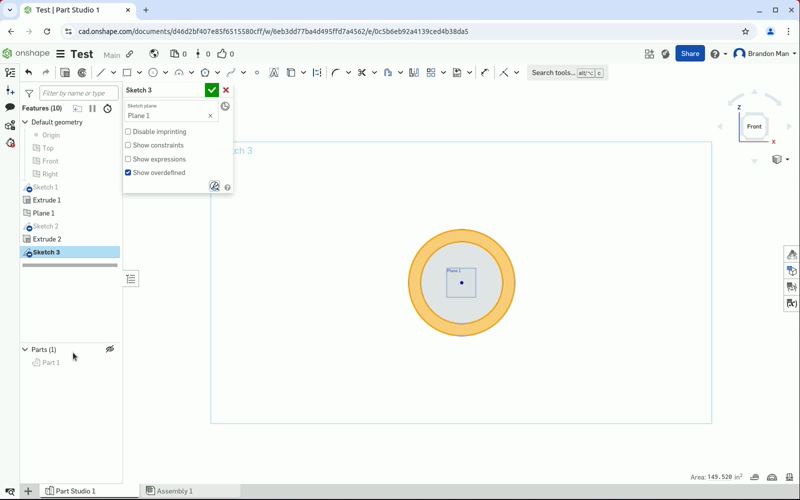
key(shift+e)
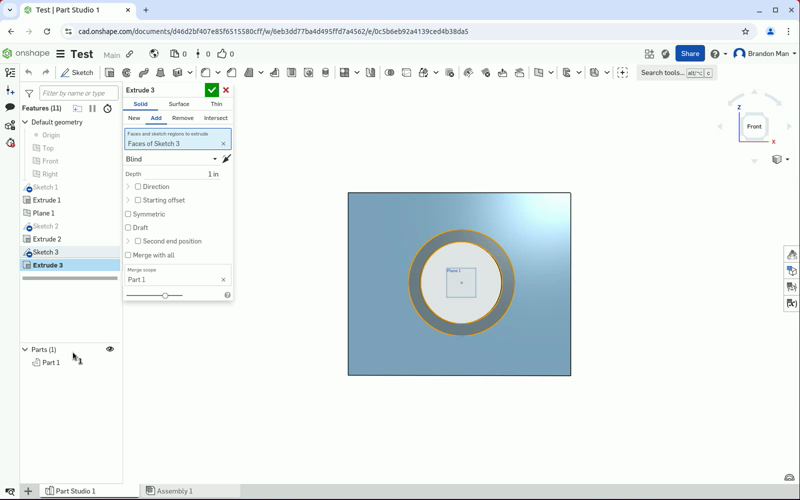
mouse_move(143, 106)
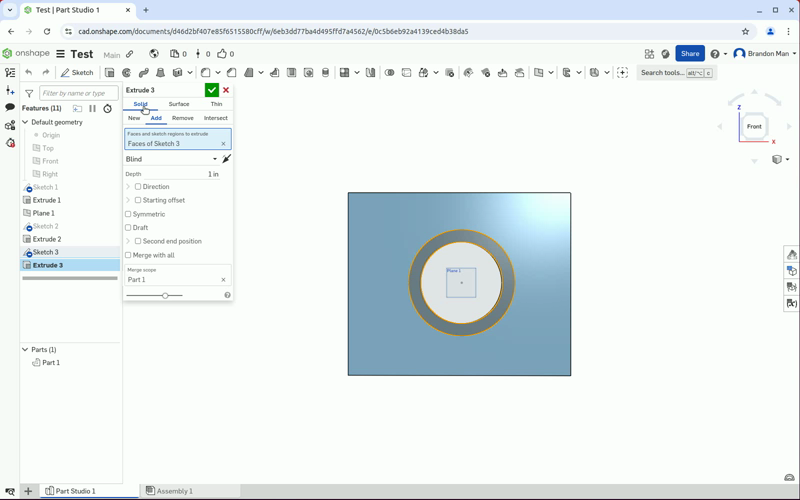
click(143, 106)
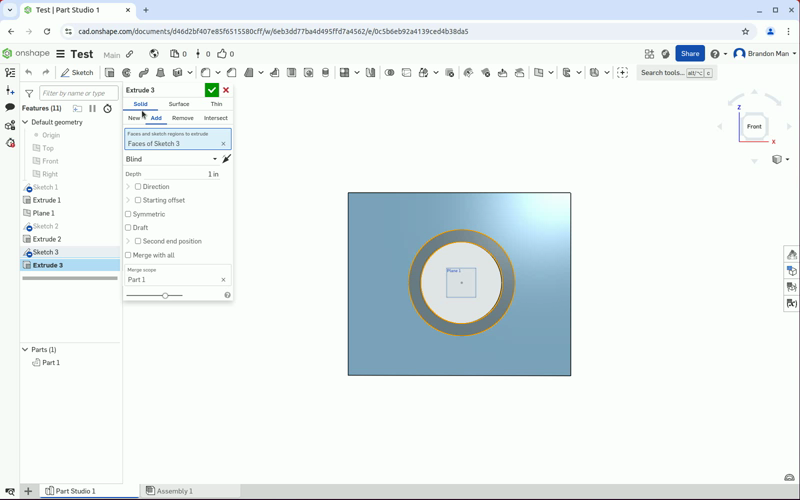
mouse_move(137, 120)
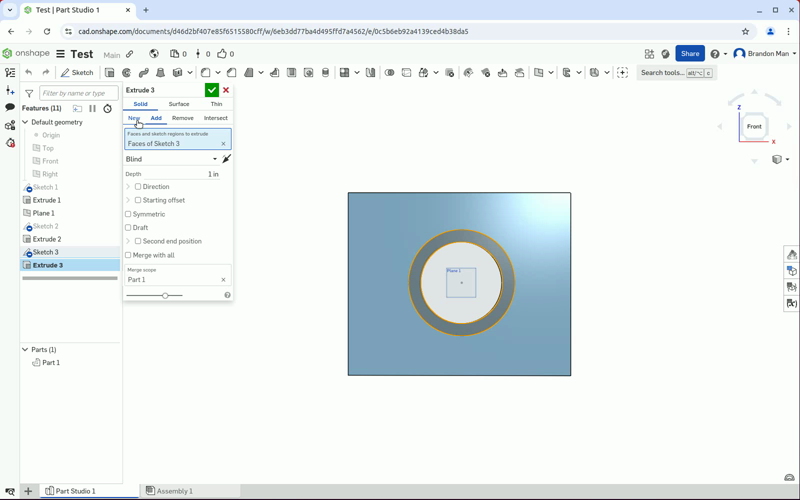
click(137, 120)
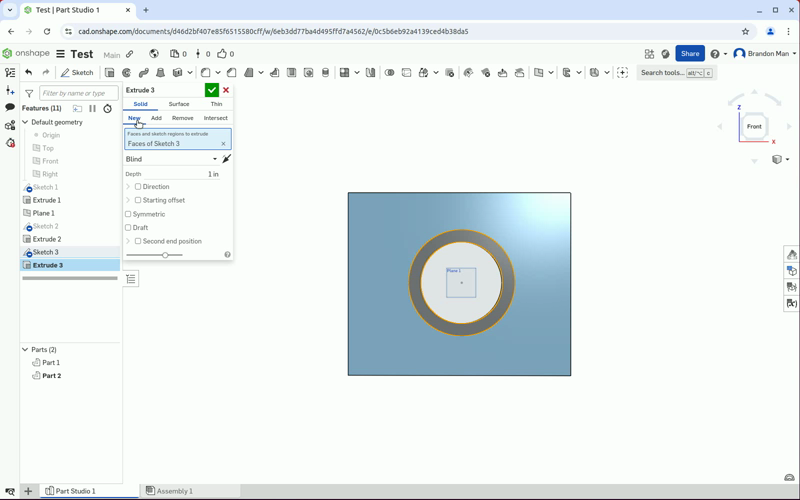
key(tab, 4)
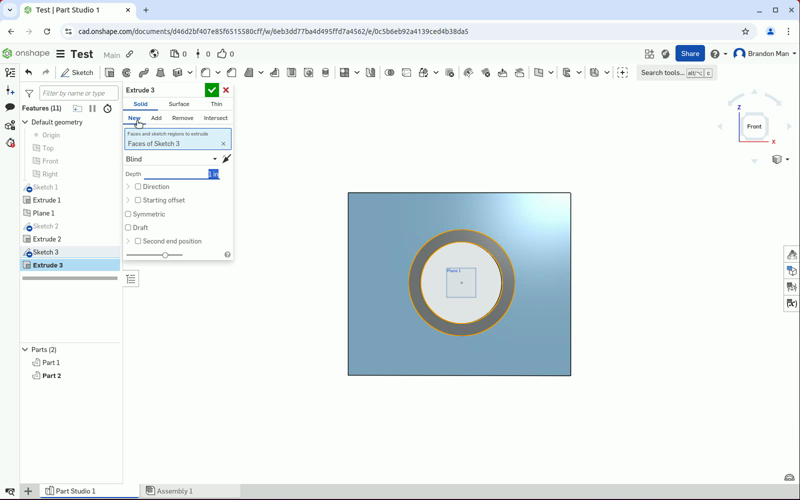
text(11.554)
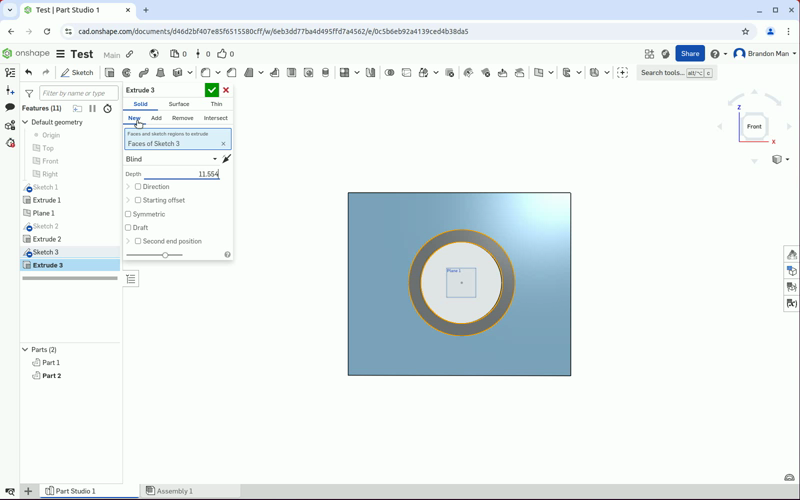
key(enter)
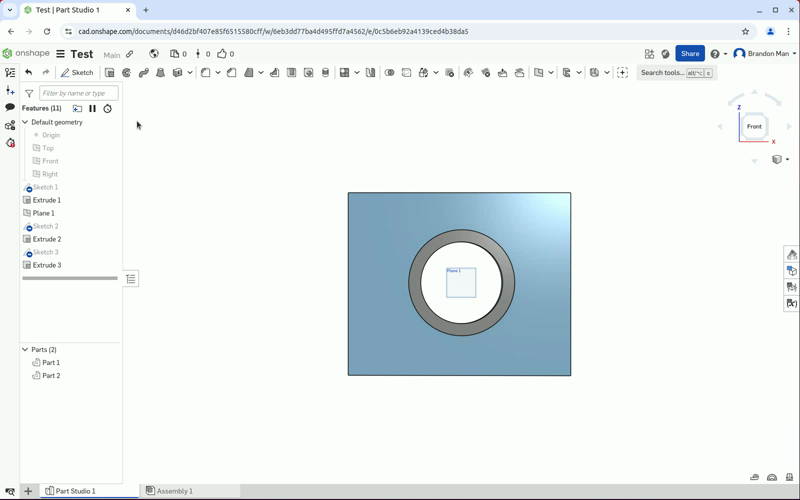
key(shift+h)
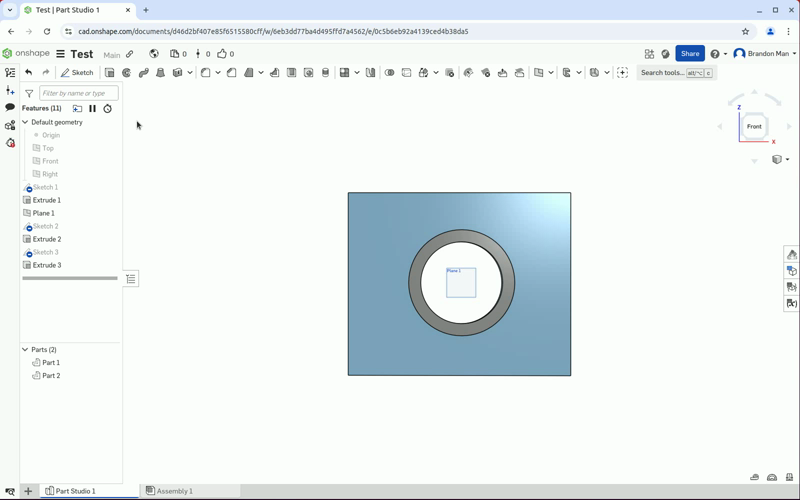
key(shift+h)
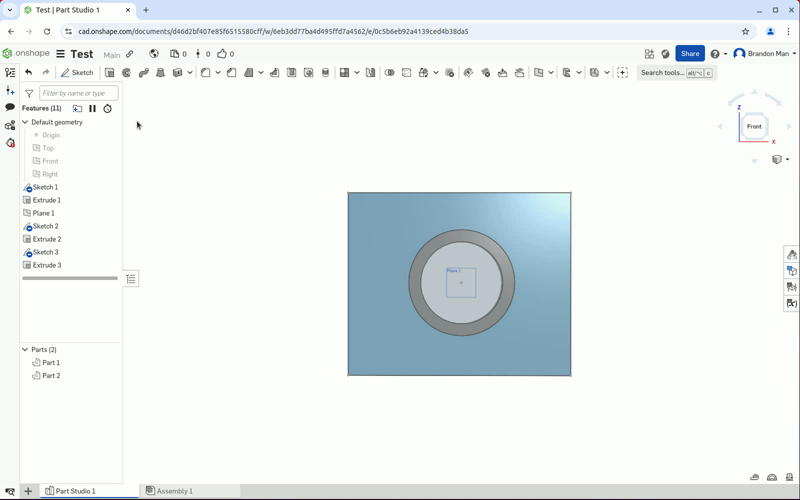
key(shift+7)
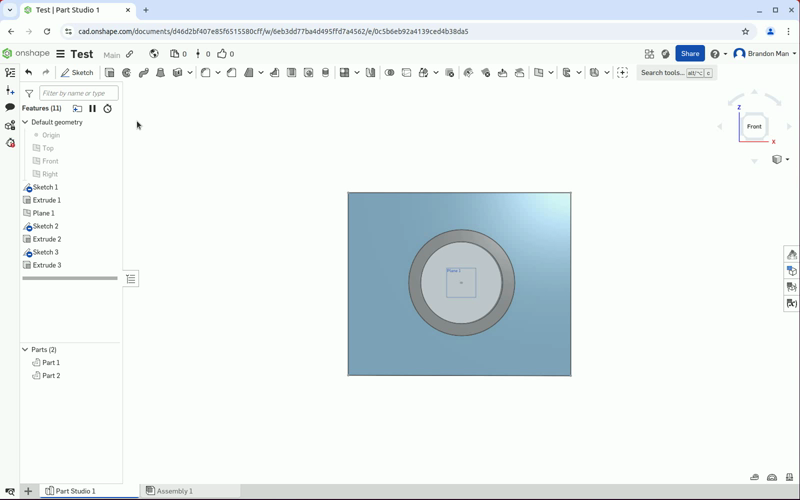
key(left, 2)
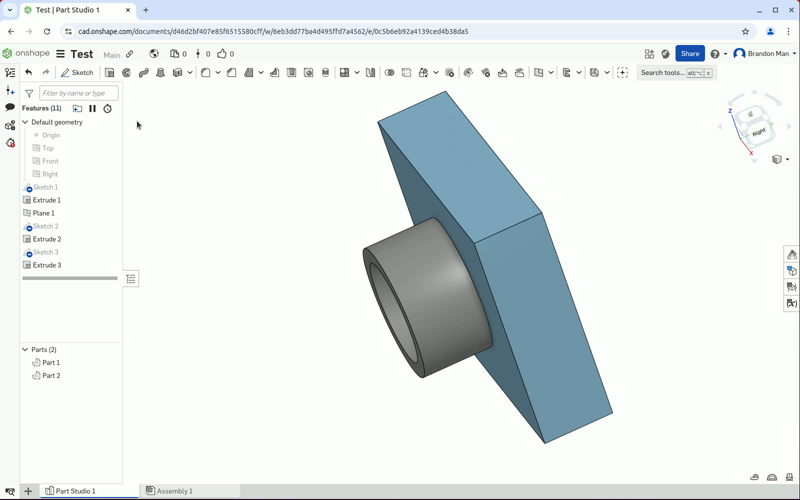
key(down, 2)
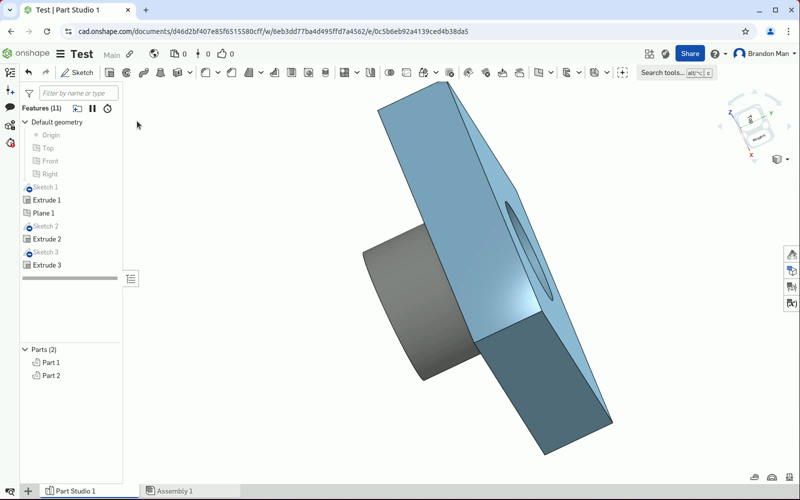
key(up, 2)
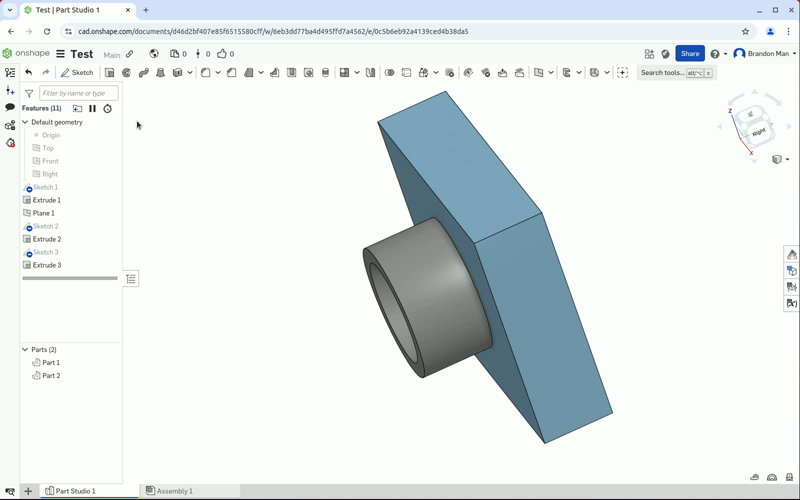
key(right, 2)
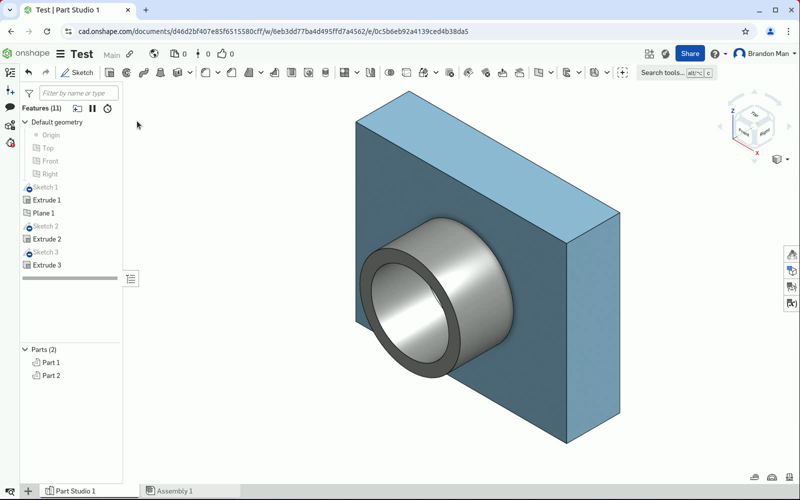
mouse_move(73, 189)
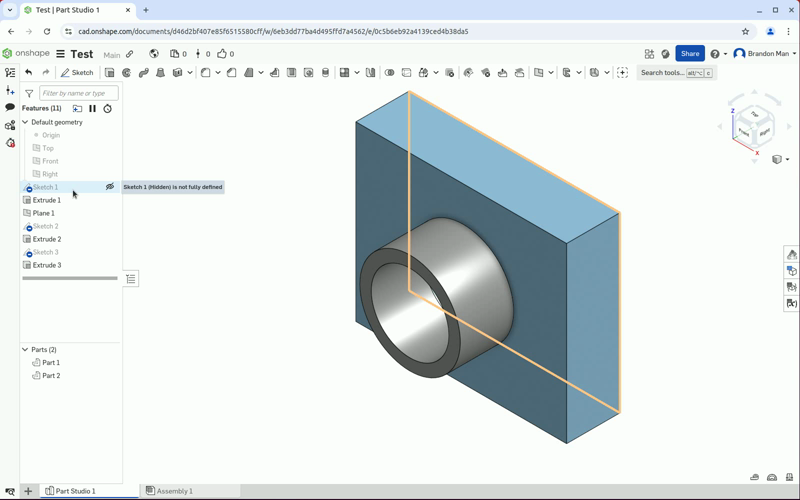
click(73, 189)